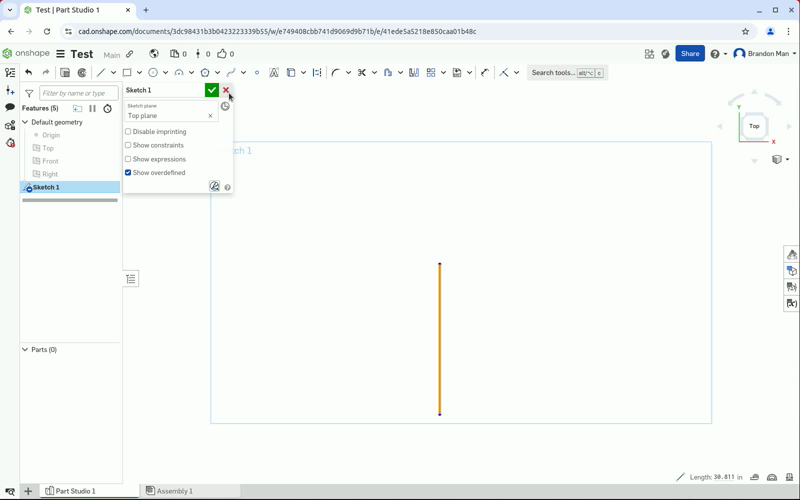
key(shift+h)
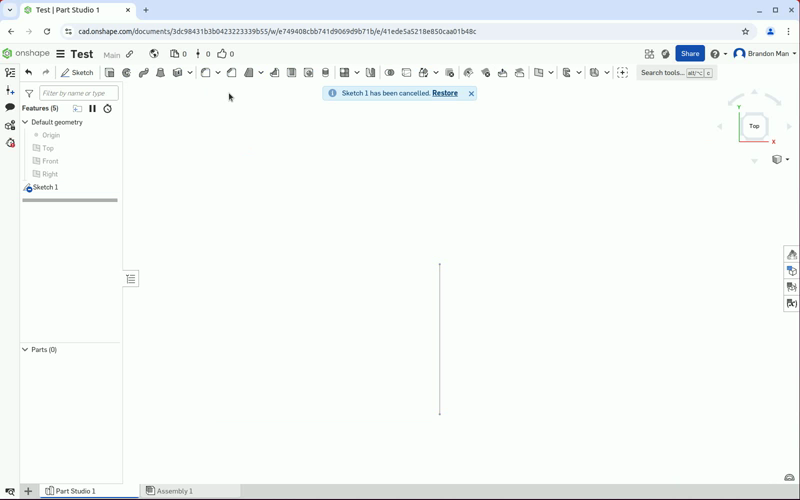
key(shift+s)
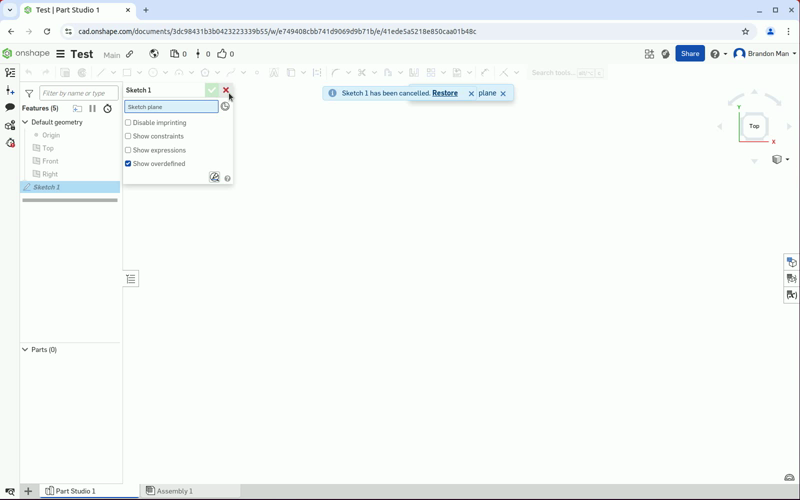
mouse_move(73, 150)
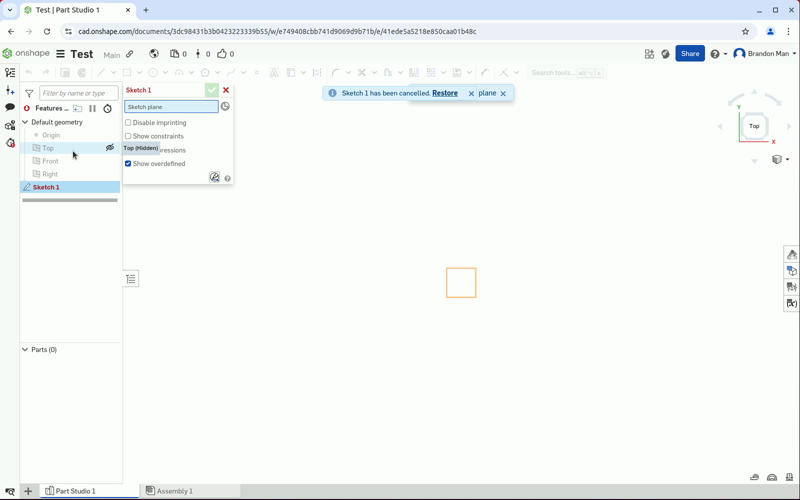
click(73, 150)
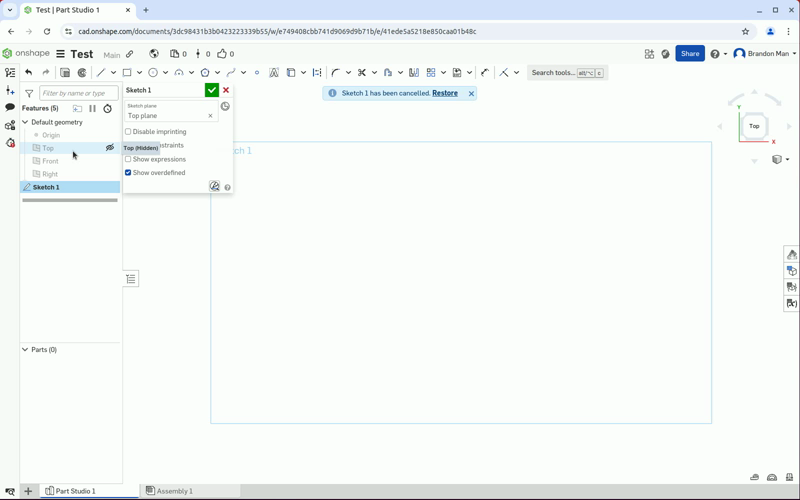
mouse_move(73, 352)
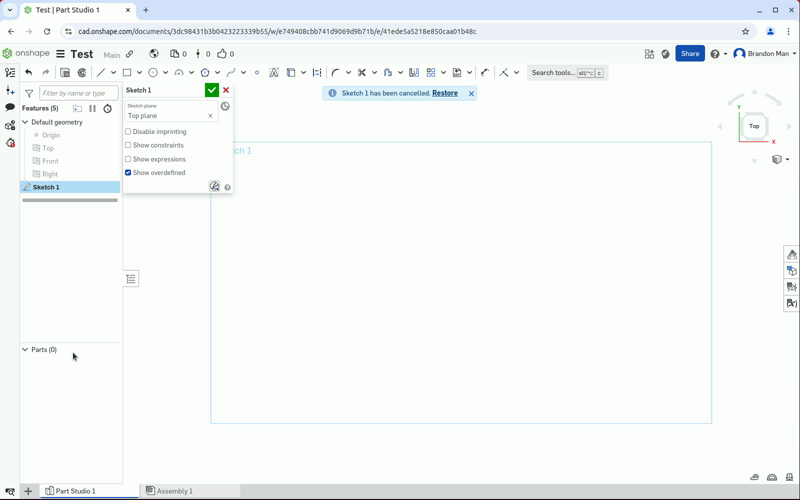
key(y)
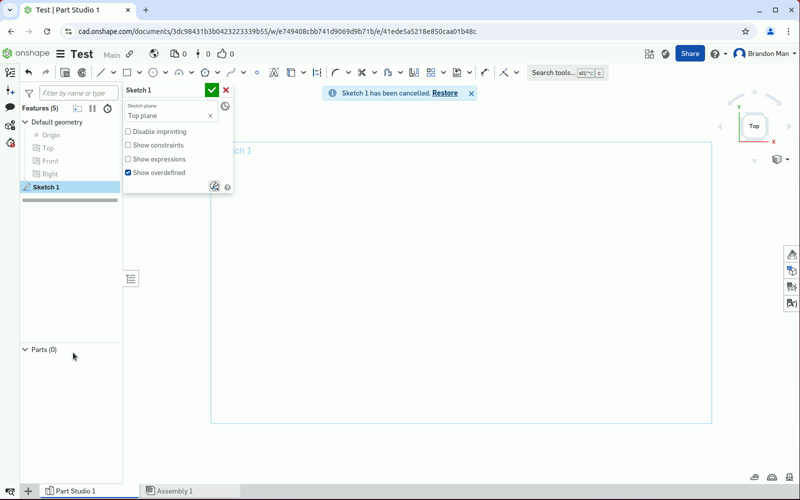
key(l)
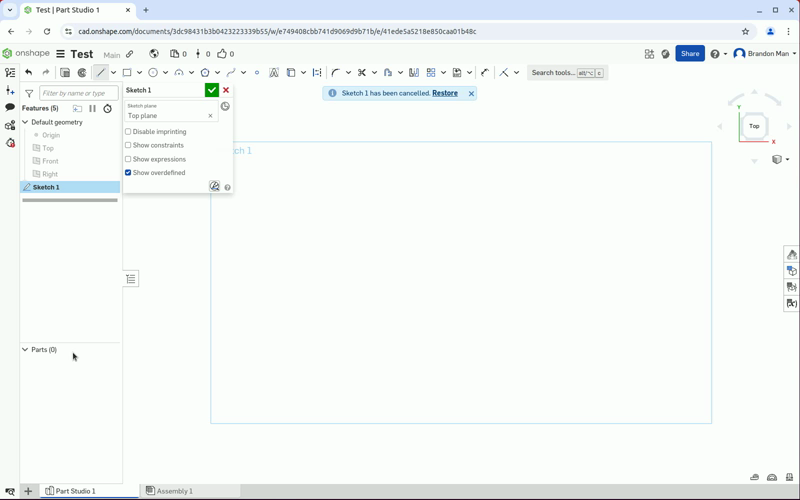
key_down(shift)
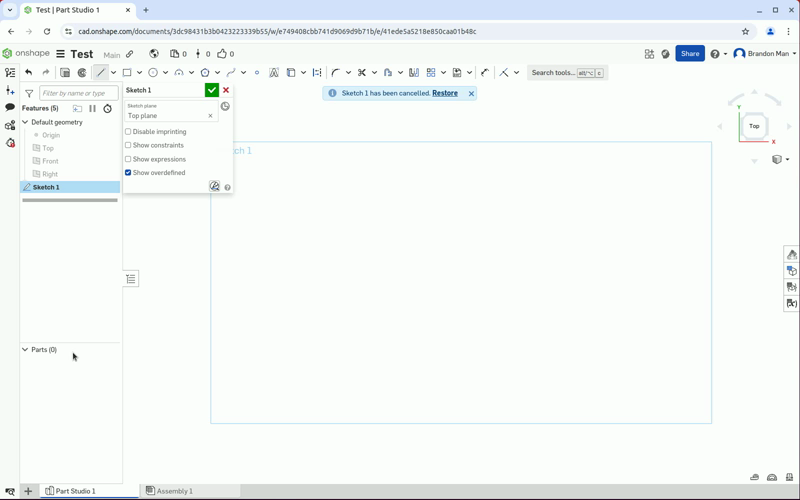
mouse_move(348, 395)
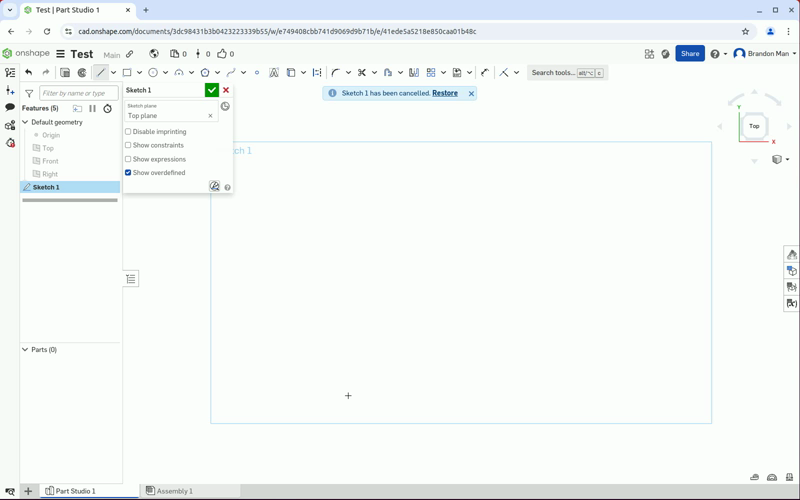
click(348, 395)
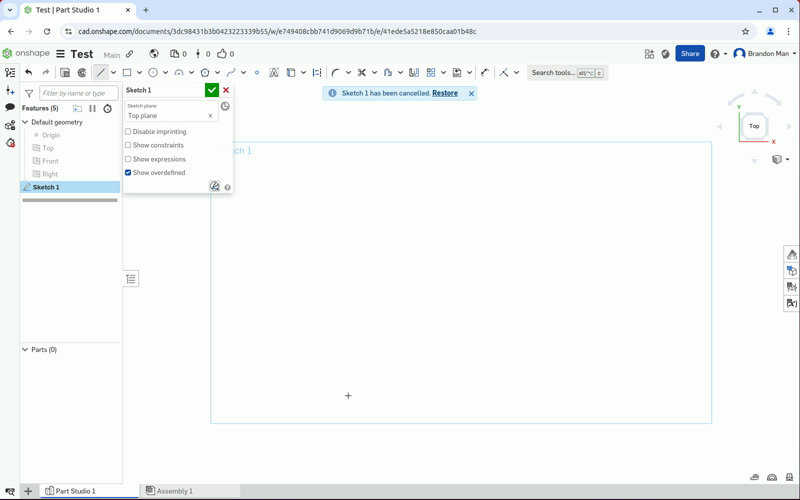
key_up(shift)
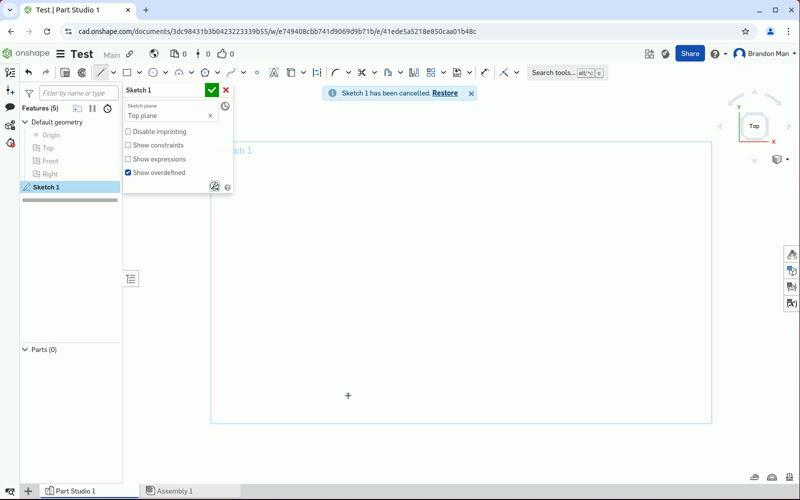
key_down(shift)
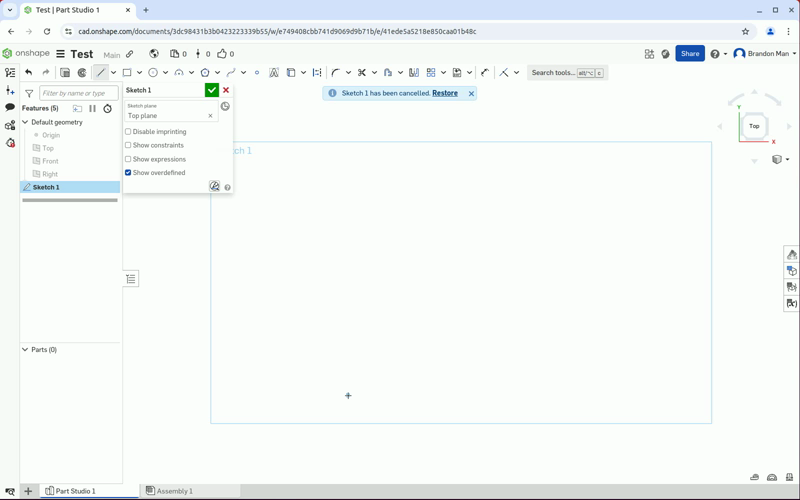
mouse_move(572, 395)
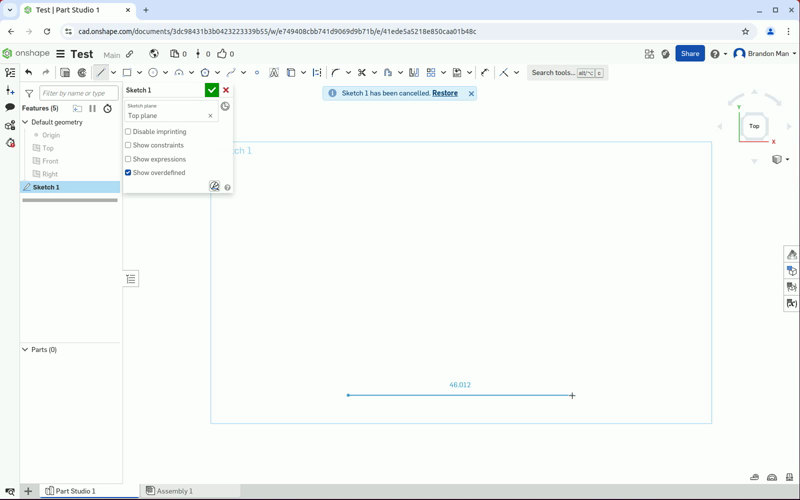
click(572, 395)
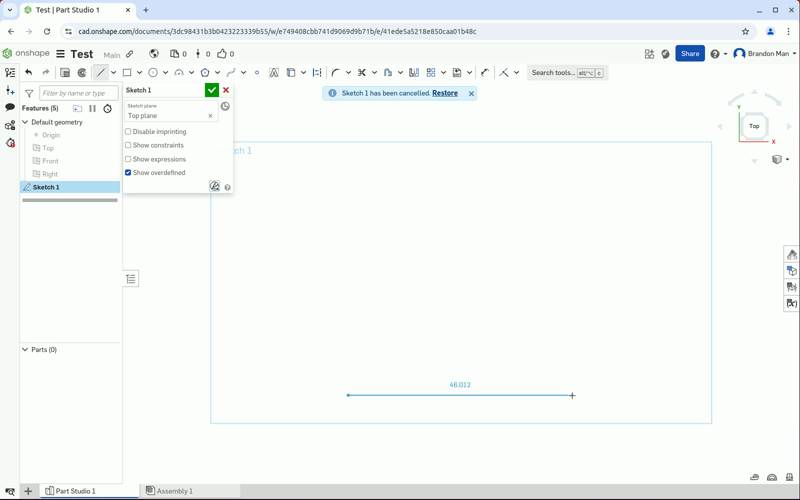
key_up(shift)
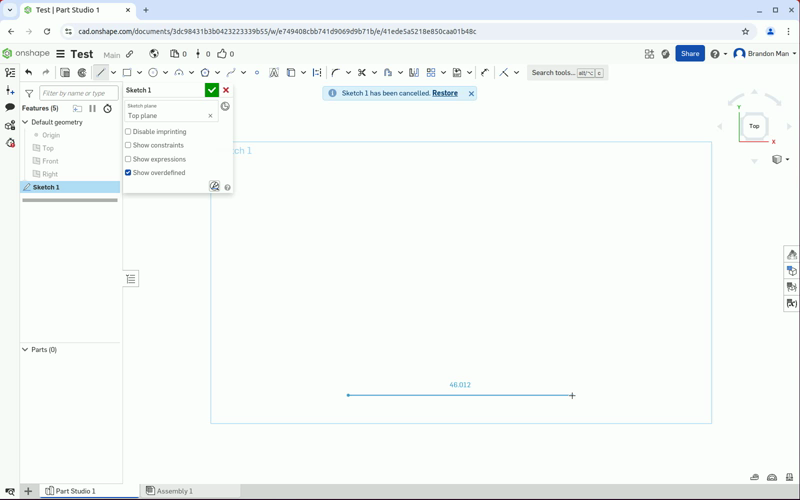
key_down(shift)
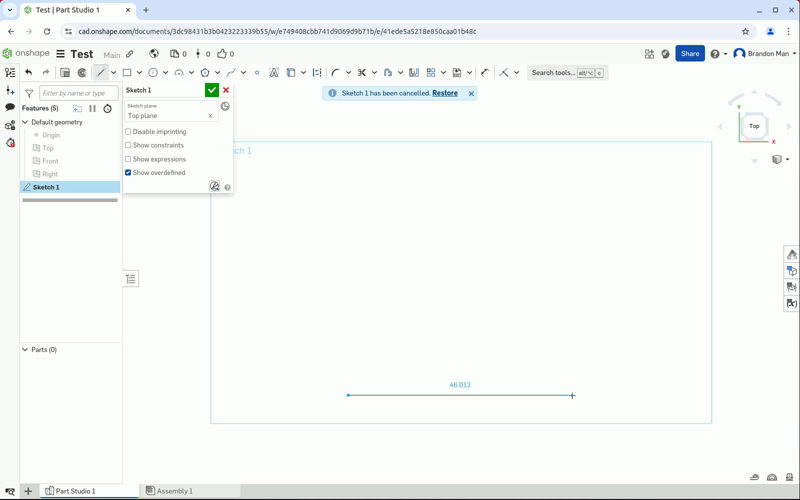
mouse_move(572, 171)
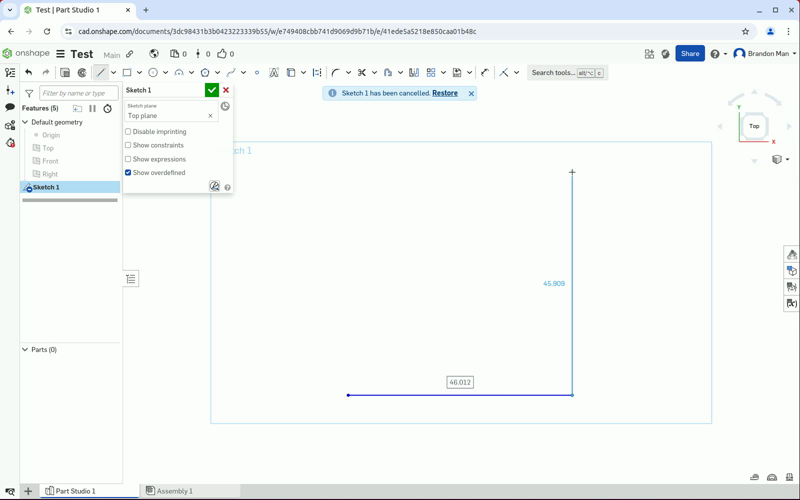
click(572, 171)
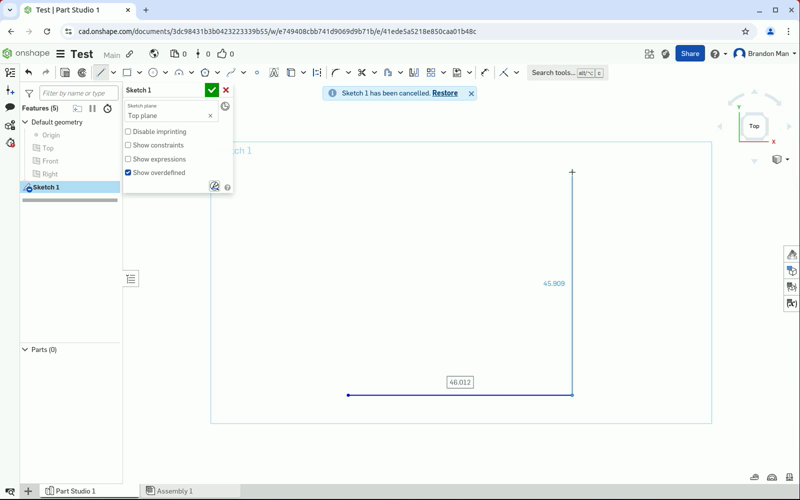
key_up(shift)
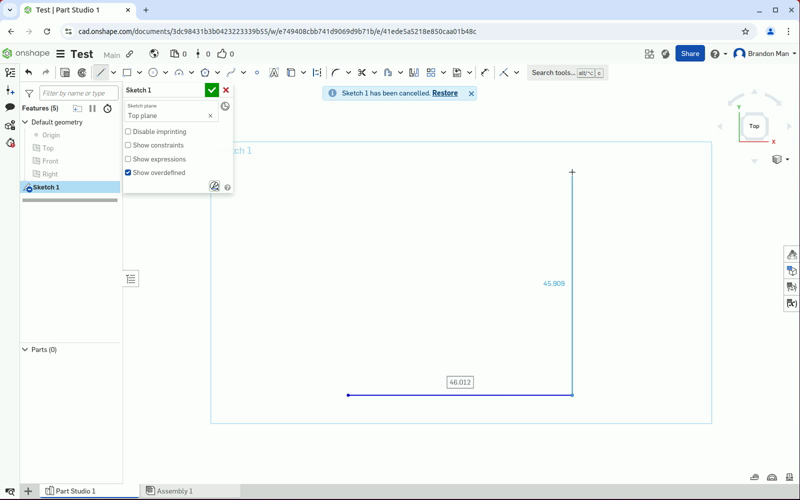
key_down(shift)
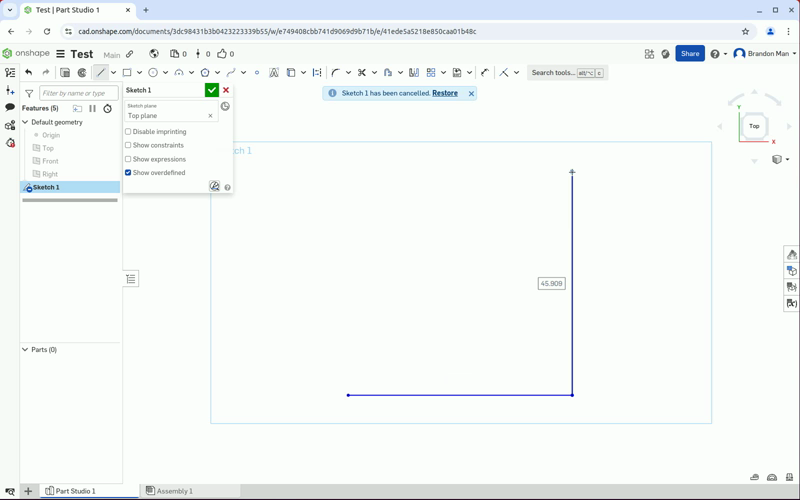
mouse_move(348, 171)
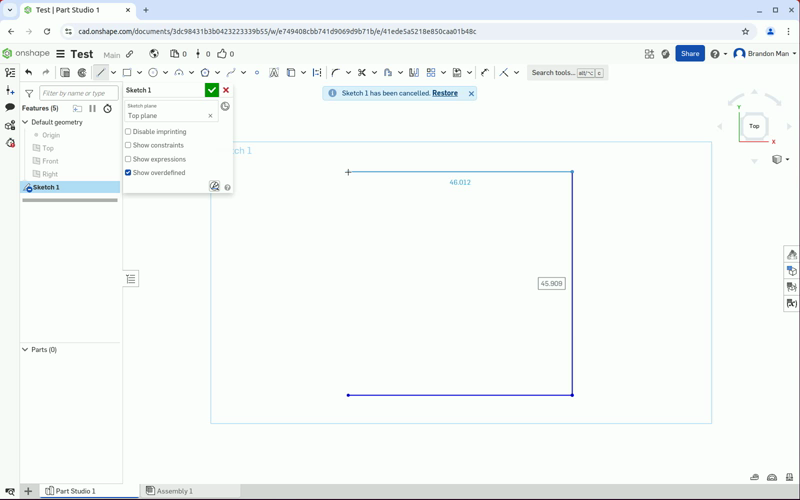
click(348, 171)
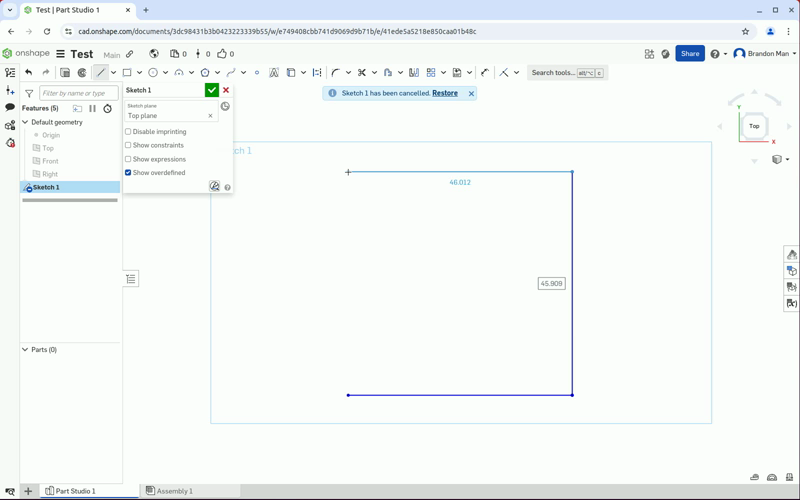
key_up(shift)
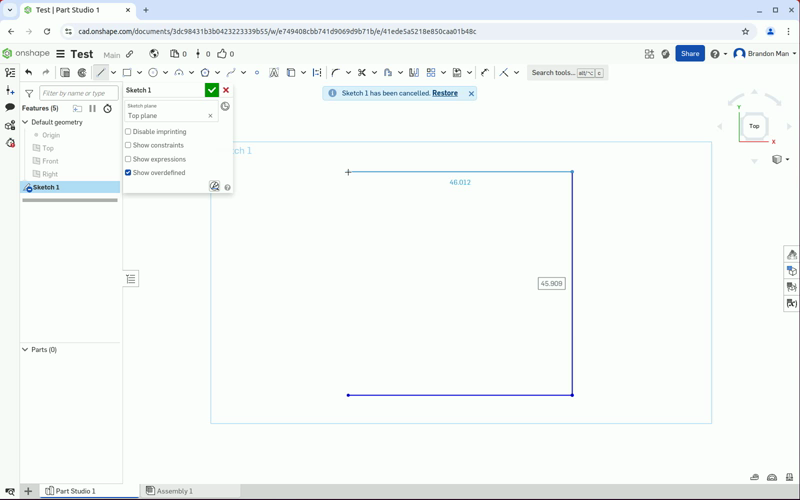
key_down(shift)
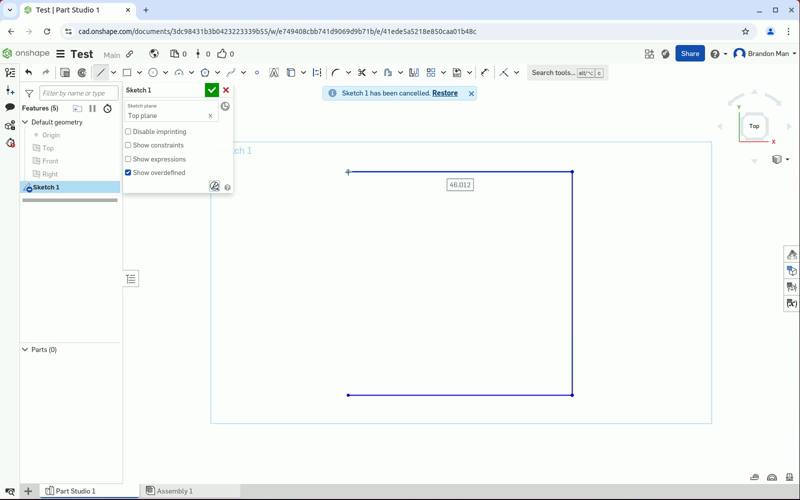
mouse_move(348, 395)
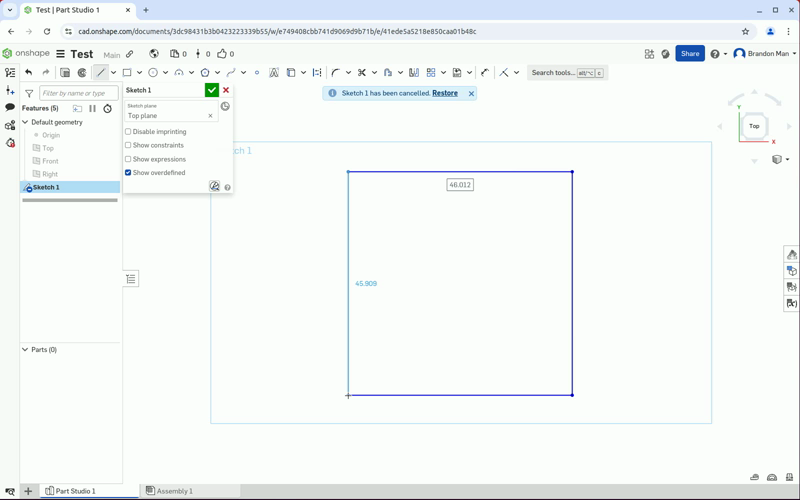
key_up(shift)
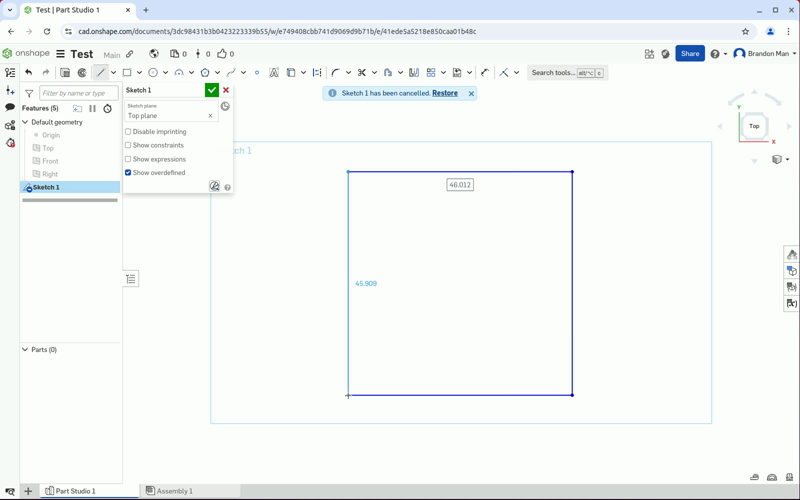
click(348, 395)
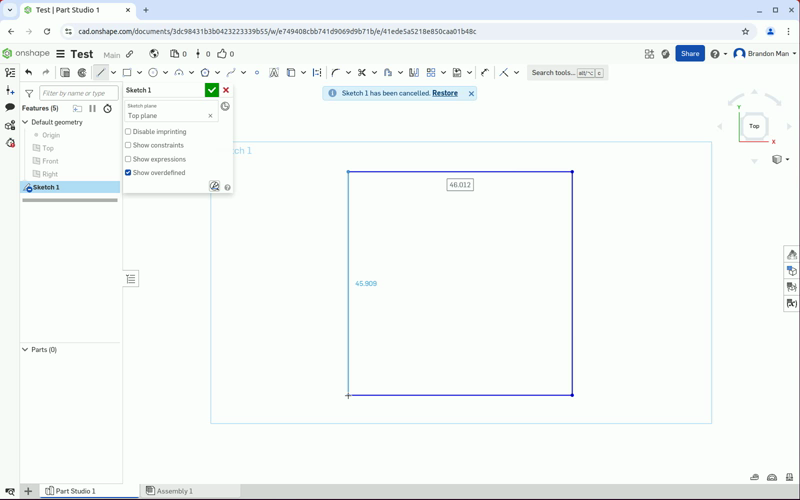
key(esc)
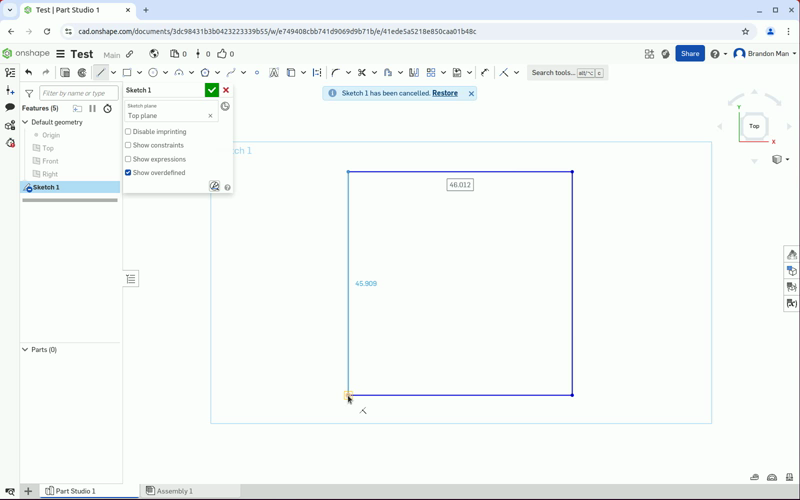
key(l)
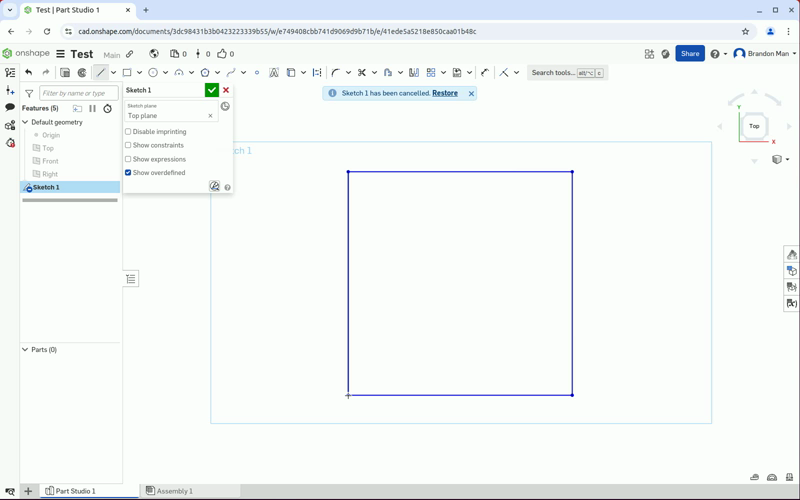
key_down(shift)
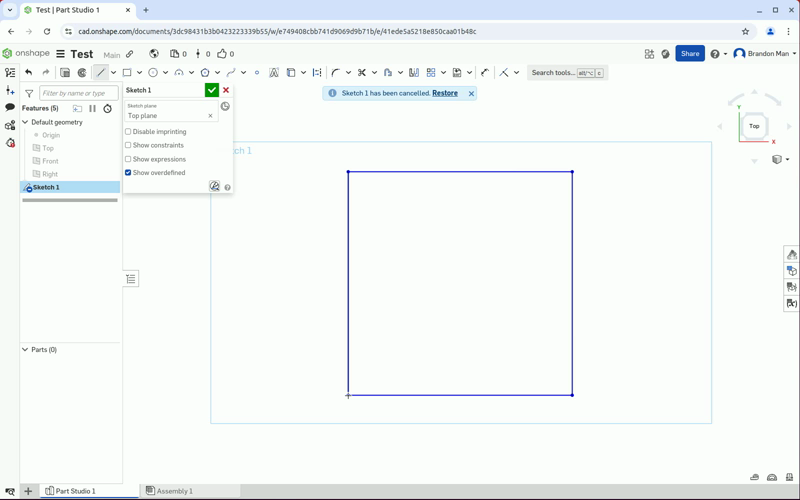
mouse_move(364, 378)
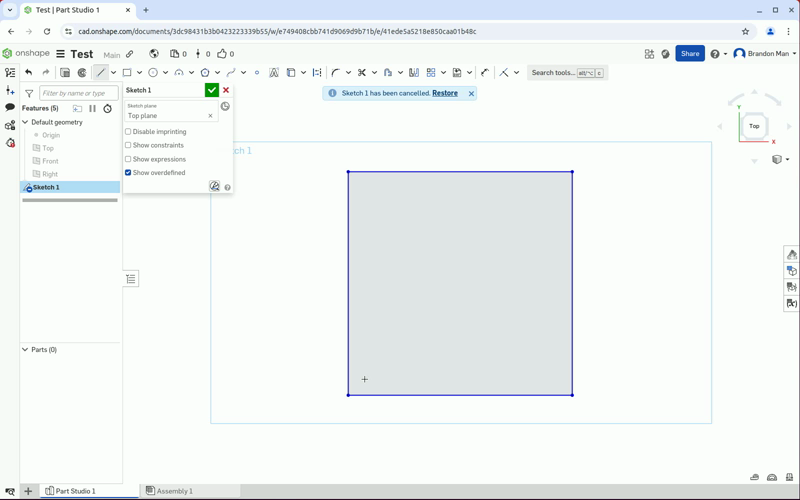
click(364, 378)
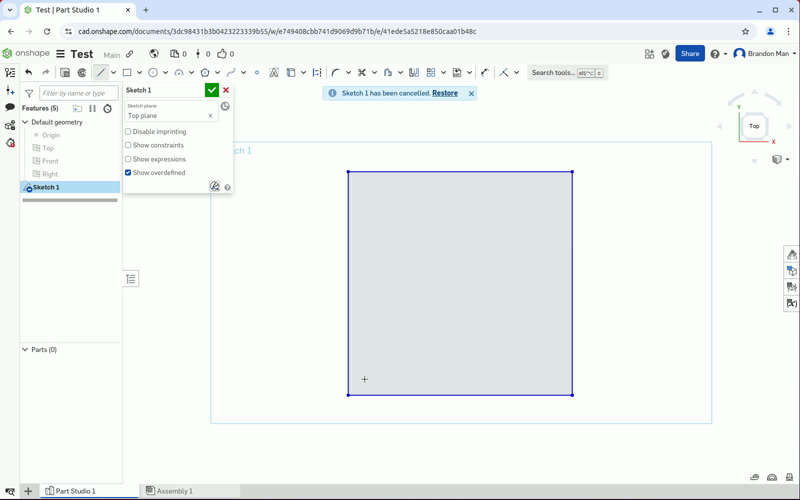
key_up(shift)
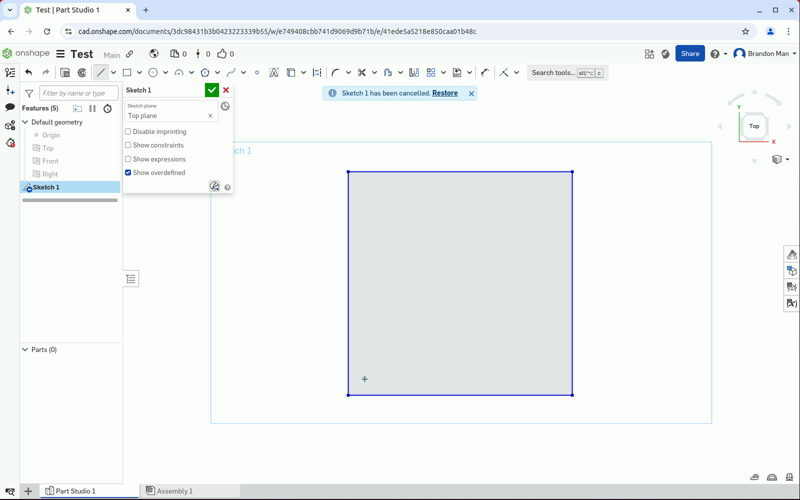
key_down(shift)
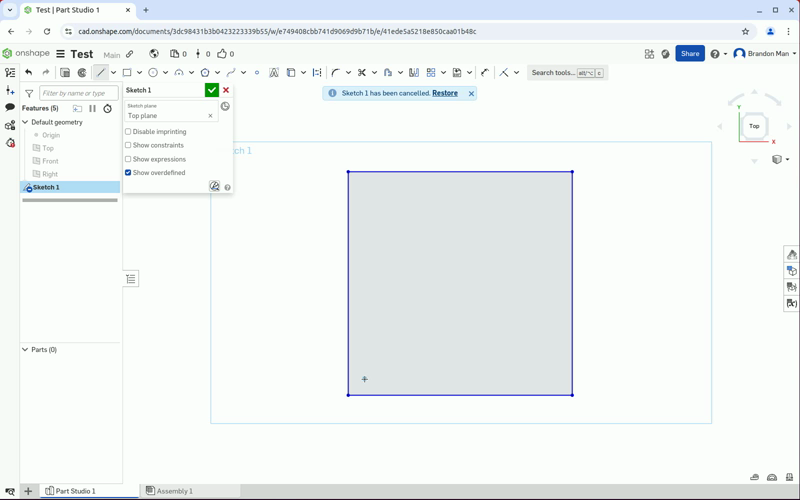
mouse_move(555, 378)
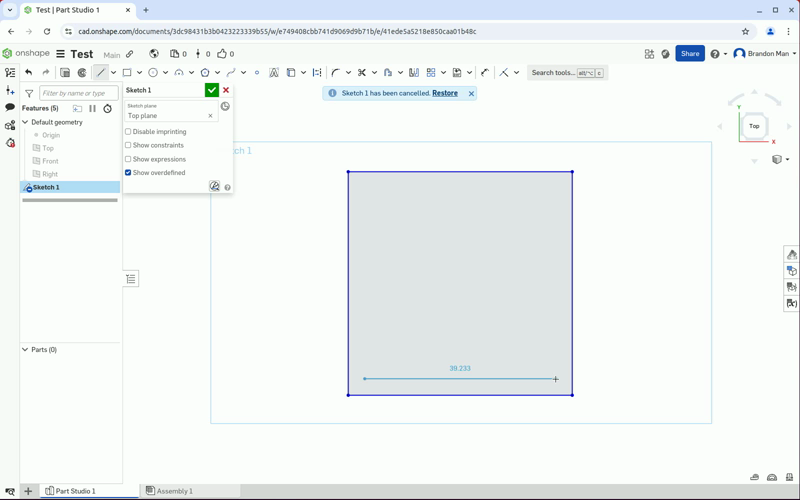
click(555, 378)
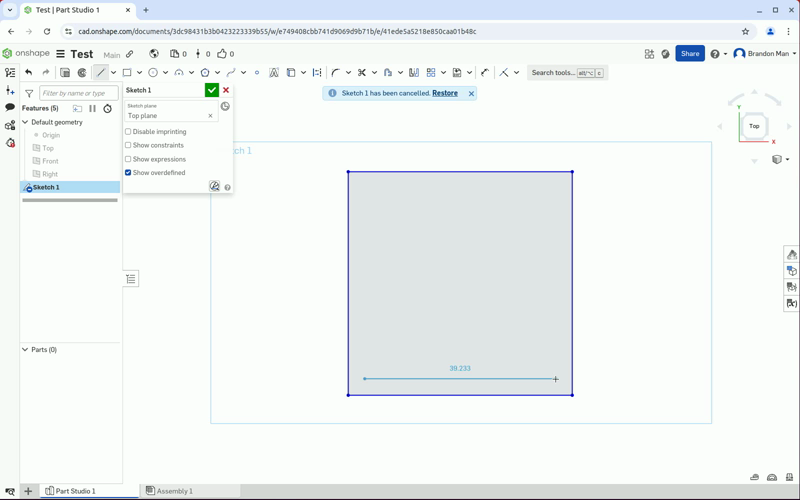
key_up(shift)
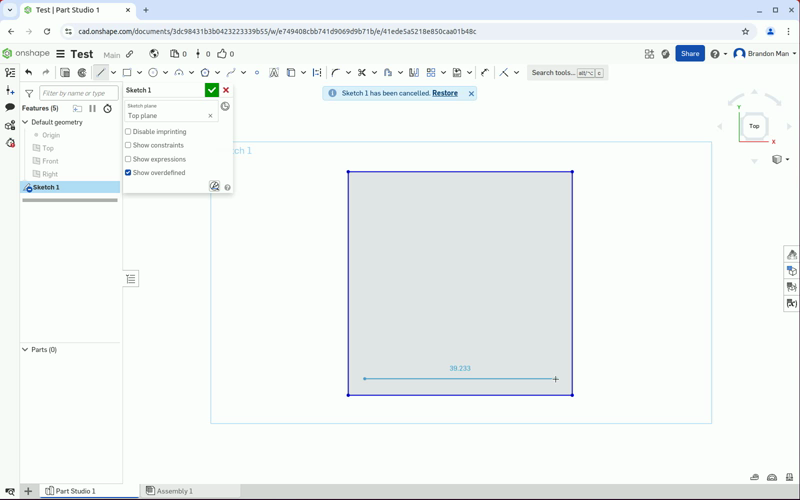
key_down(shift)
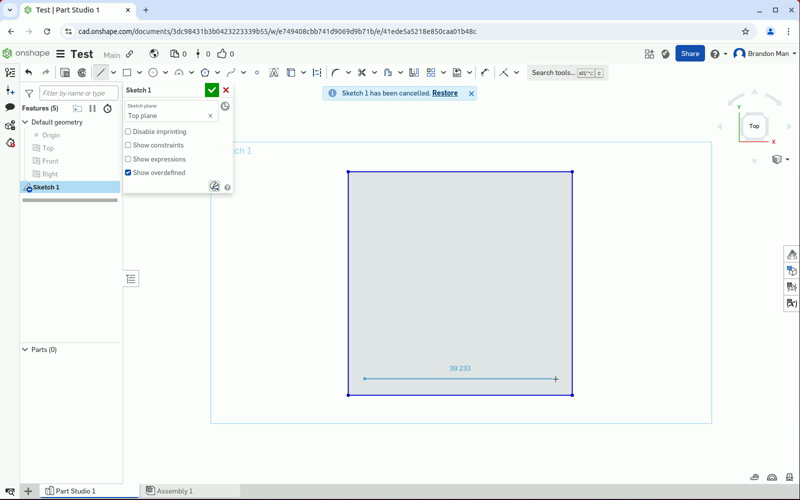
mouse_move(555, 188)
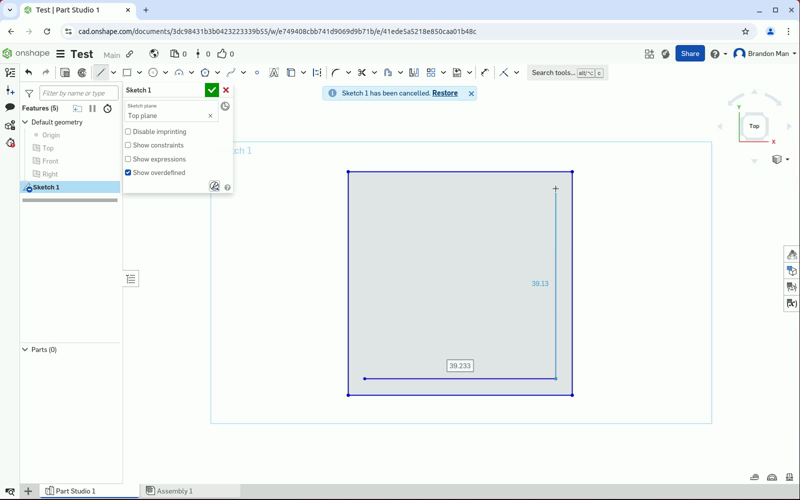
click(555, 188)
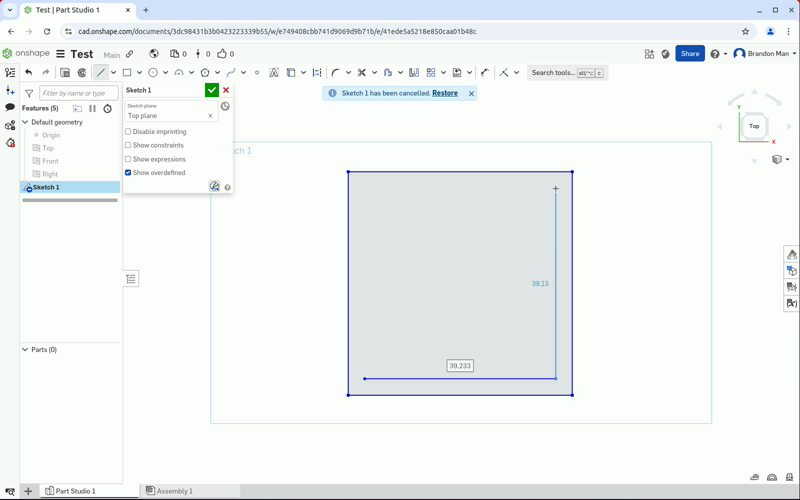
key_up(shift)
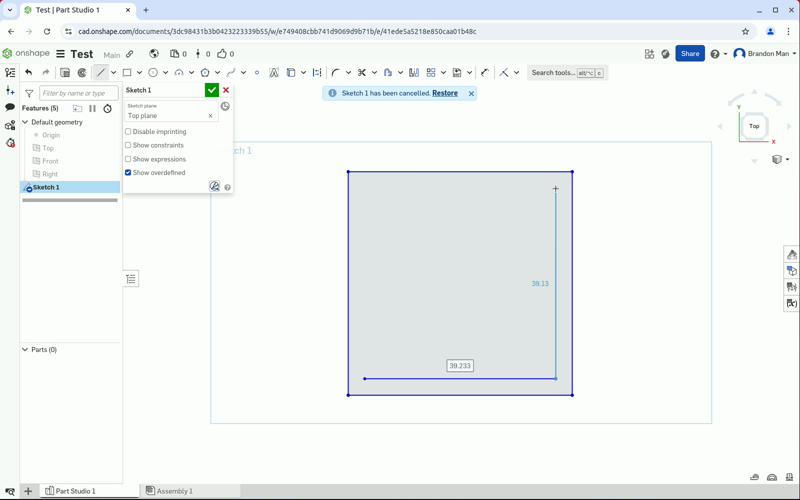
key_down(shift)
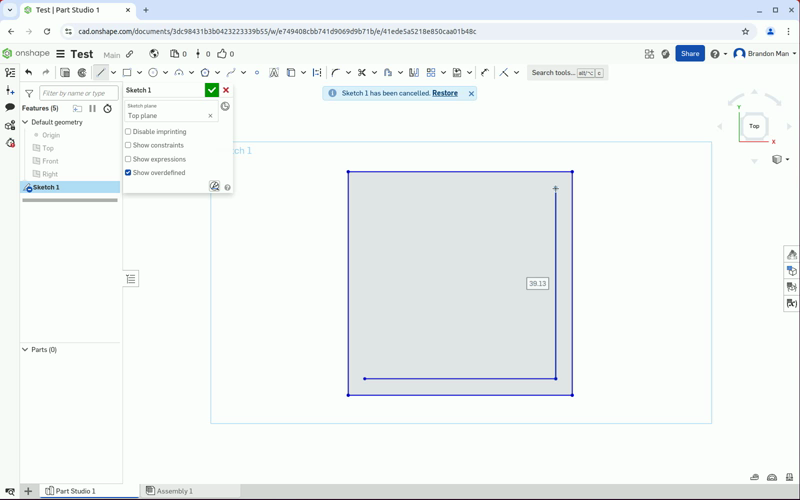
mouse_move(364, 188)
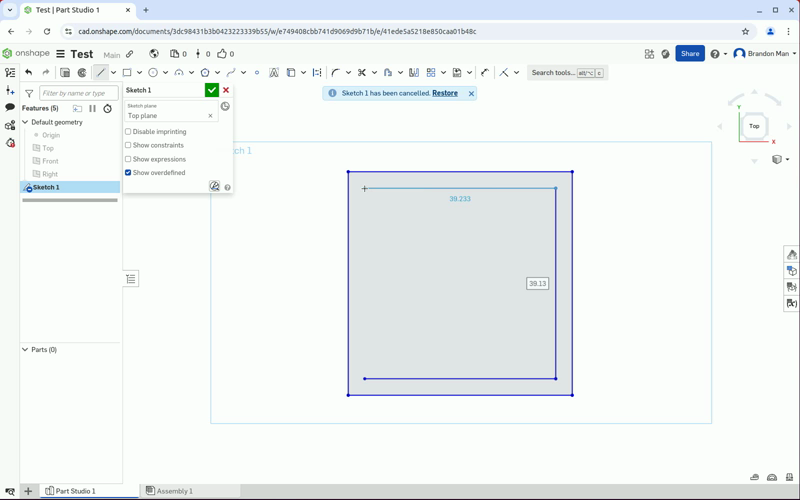
click(364, 188)
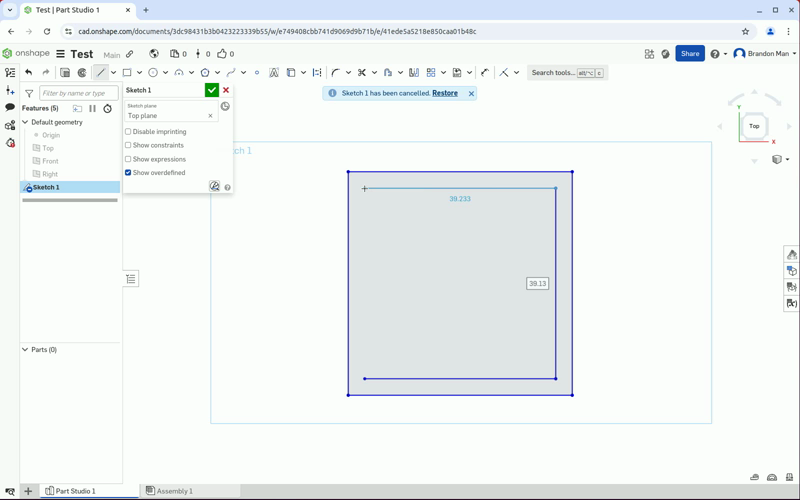
key_up(shift)
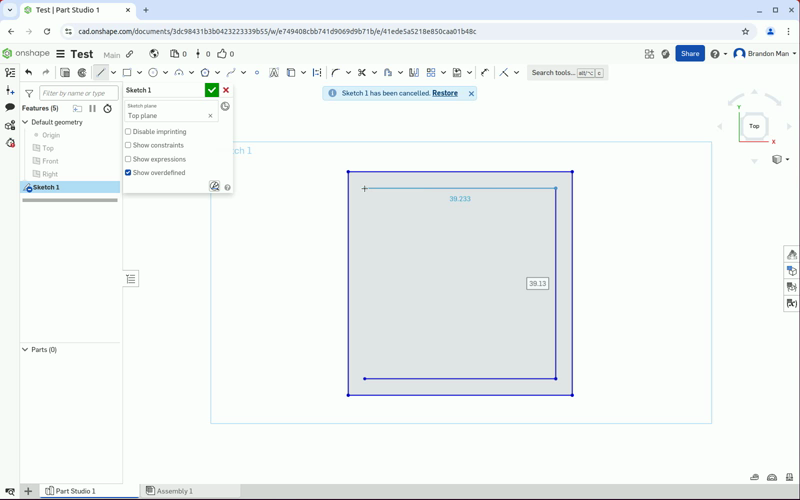
key_down(shift)
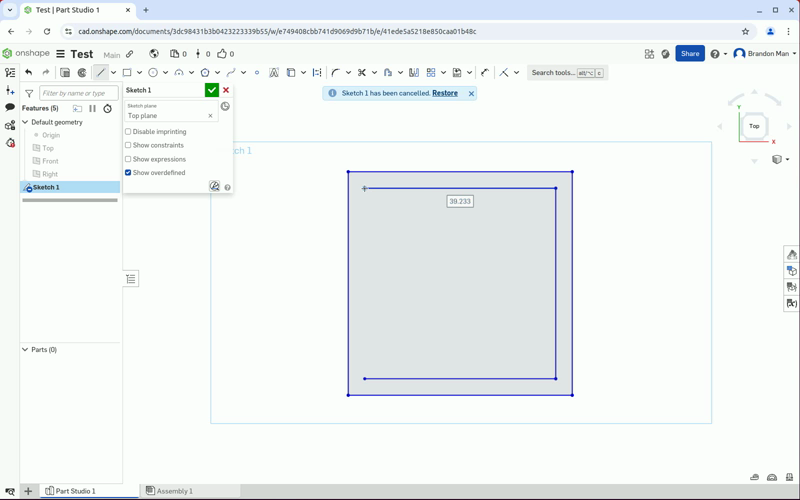
mouse_move(364, 378)
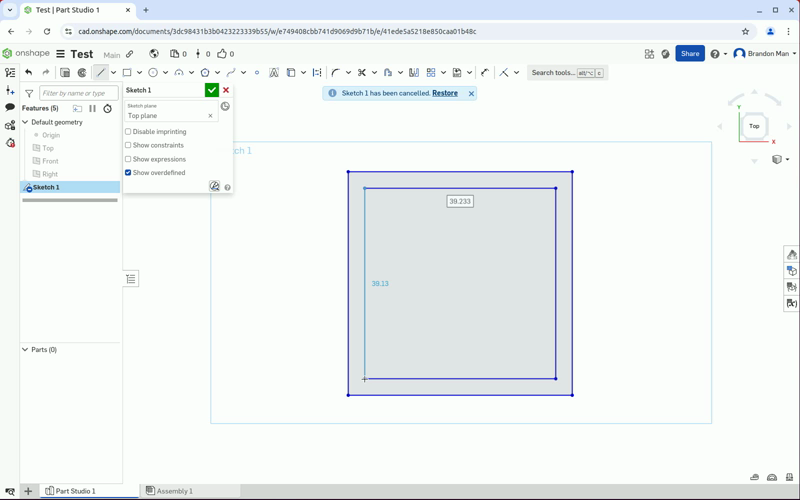
key_up(shift)
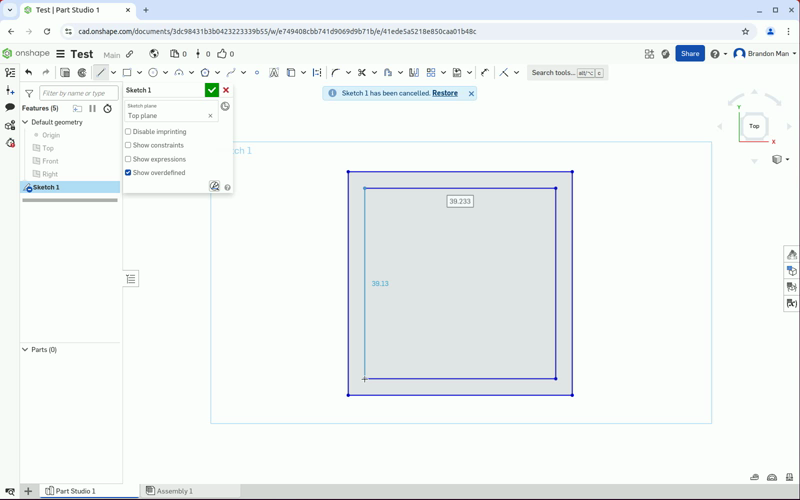
click(364, 378)
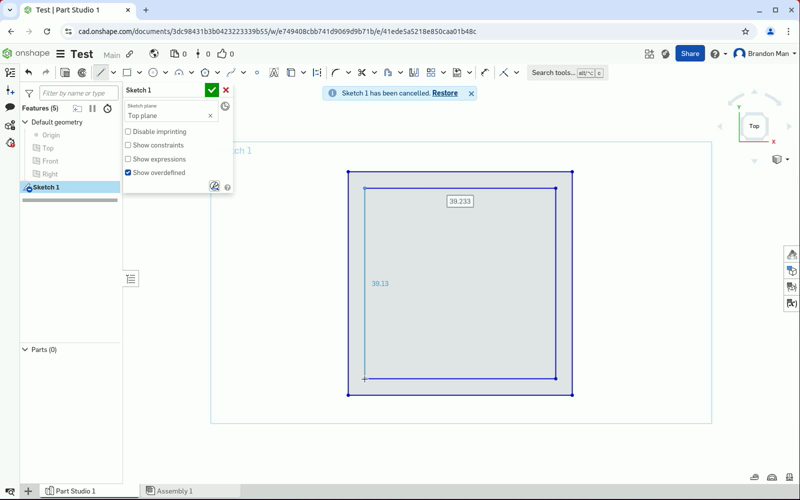
key(esc)
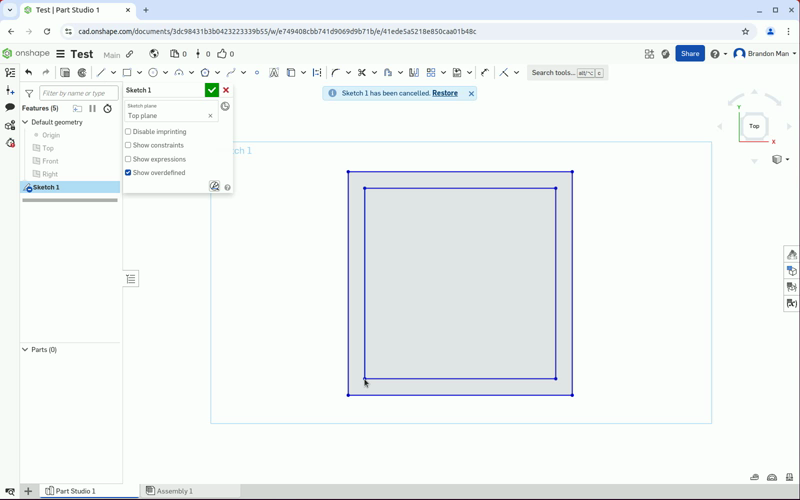
mouse_move(358, 385)
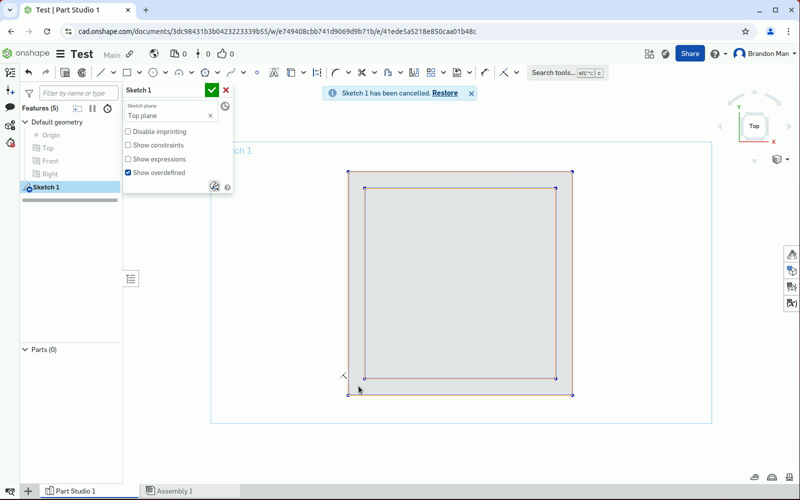
click(358, 385)
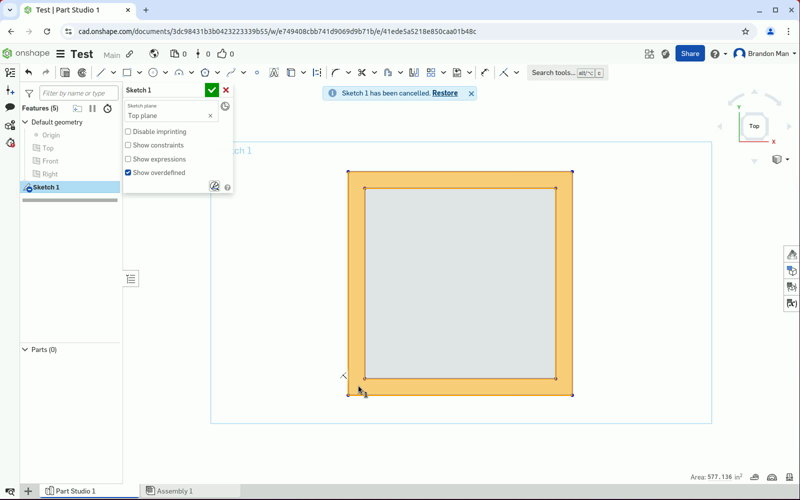
mouse_move(73, 352)
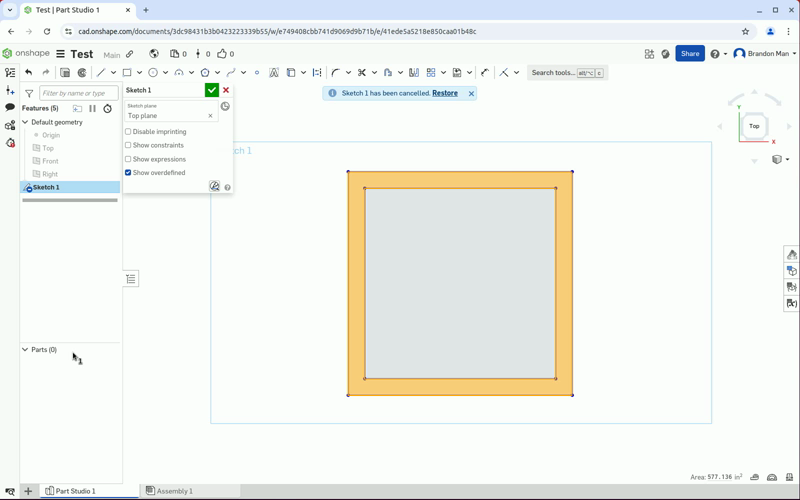
key(shift+y)
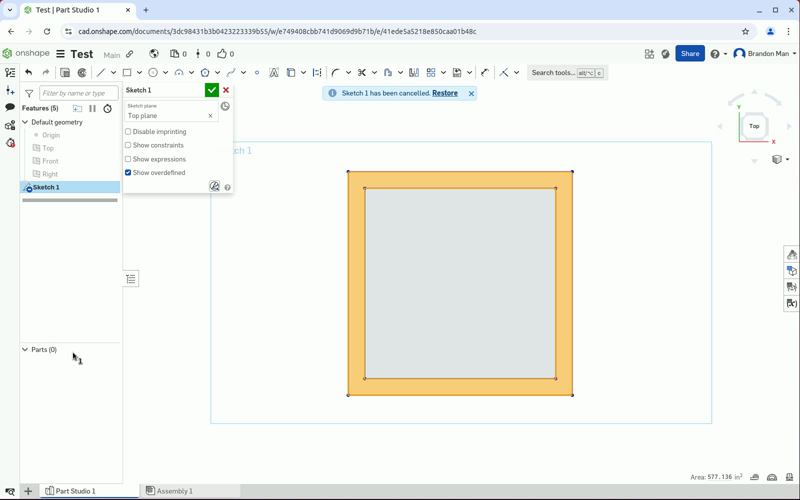
key(shift+e)
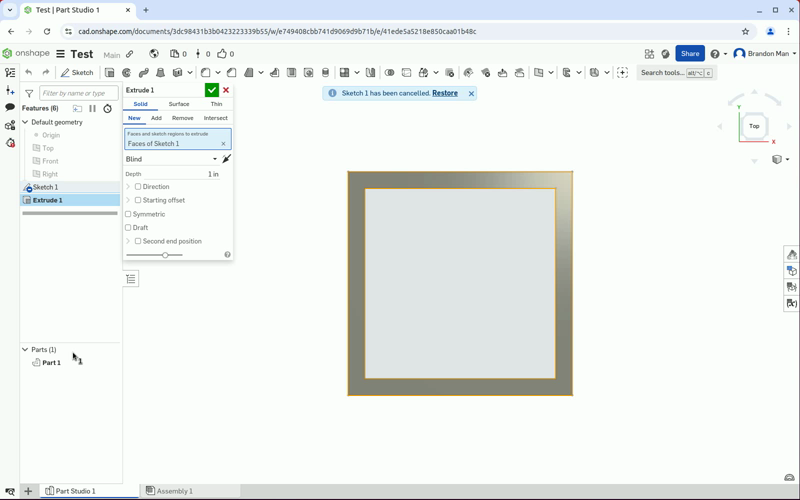
mouse_move(143, 106)
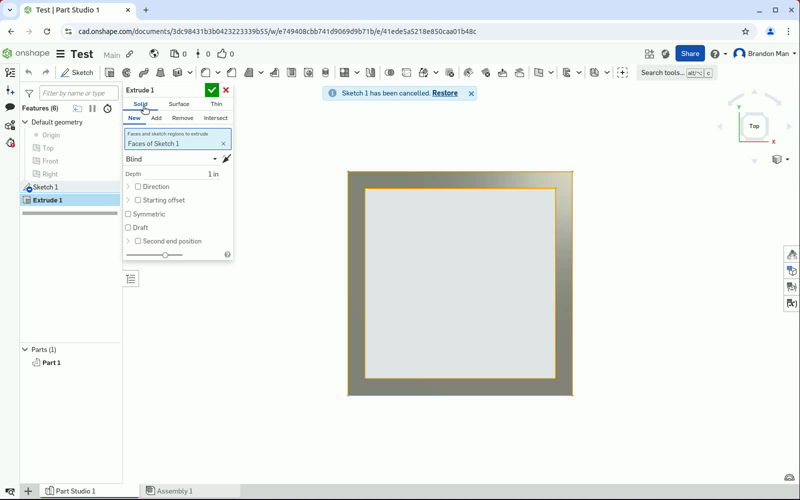
click(143, 106)
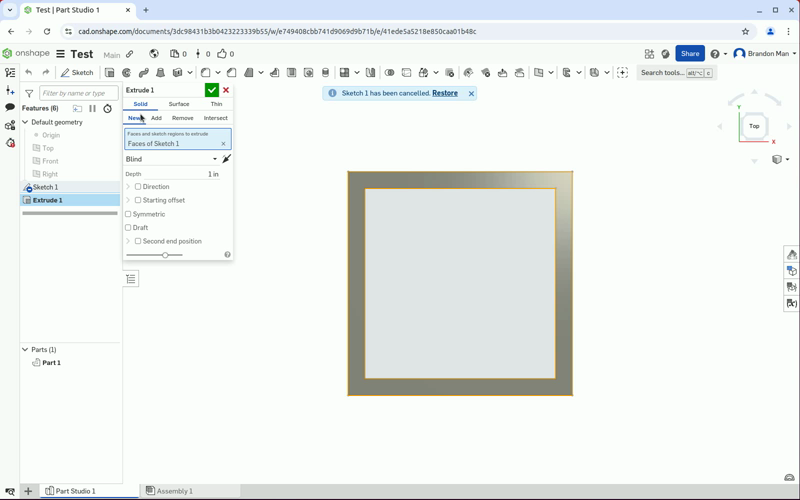
mouse_move(137, 120)
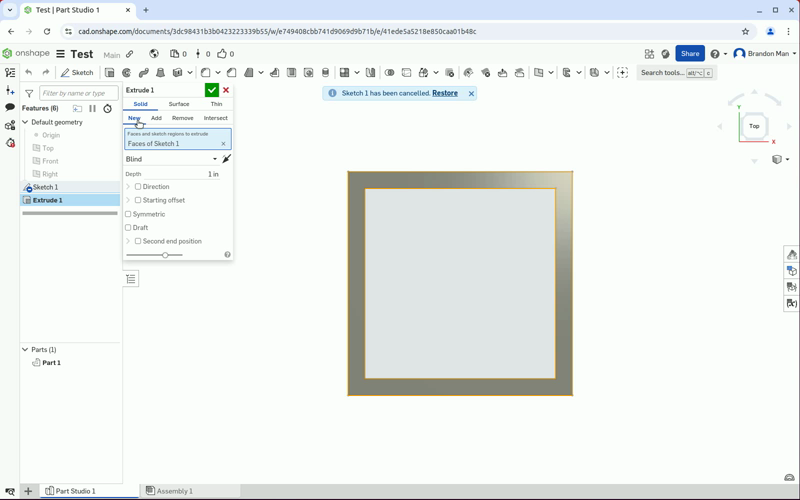
click(137, 120)
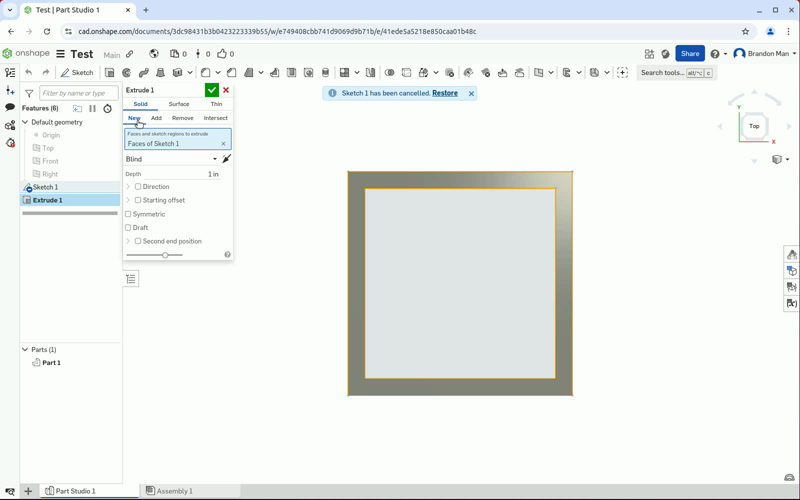
key(tab, 4)
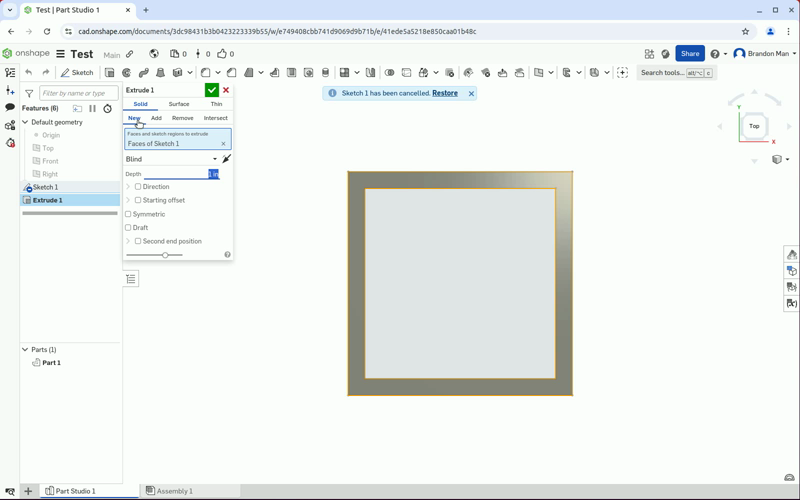
text(17.331)
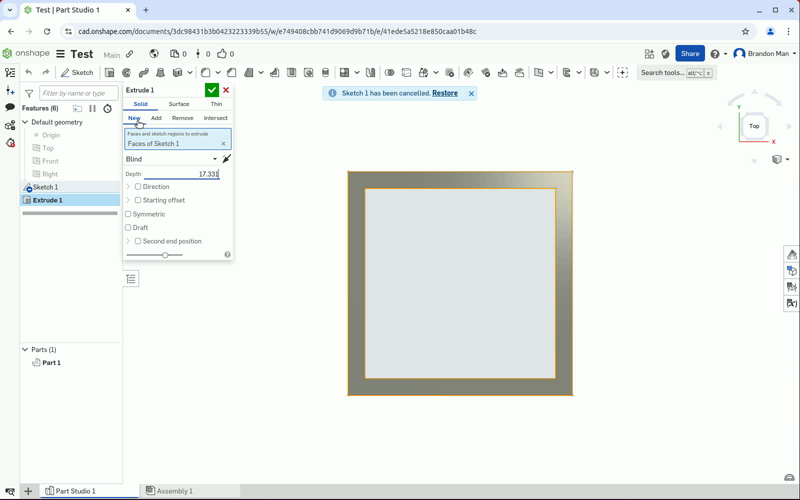
key(enter)
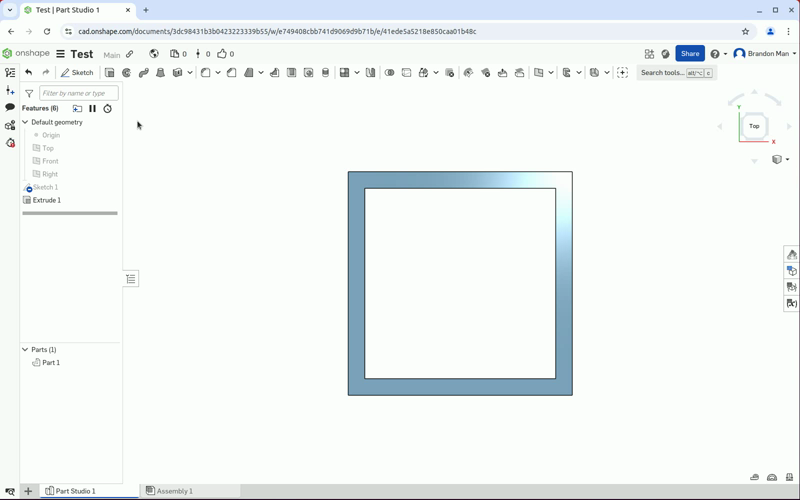
key(shift+h)
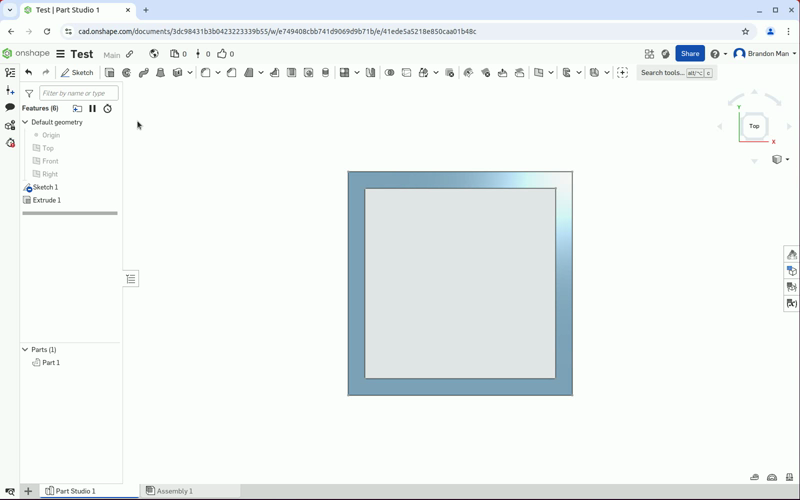
key(shift+h)
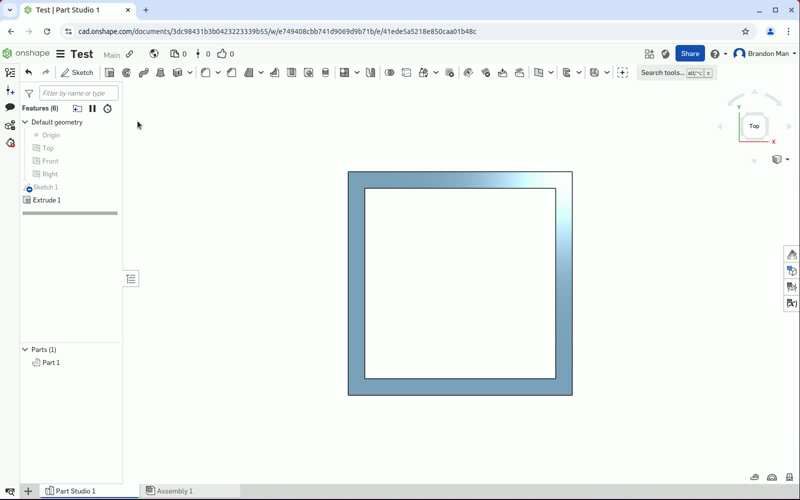
mouse_move(73, 189)
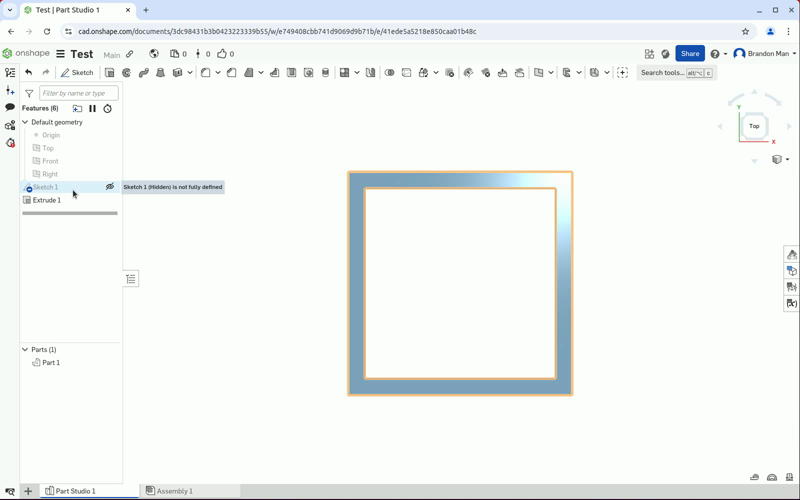
click(73, 189)
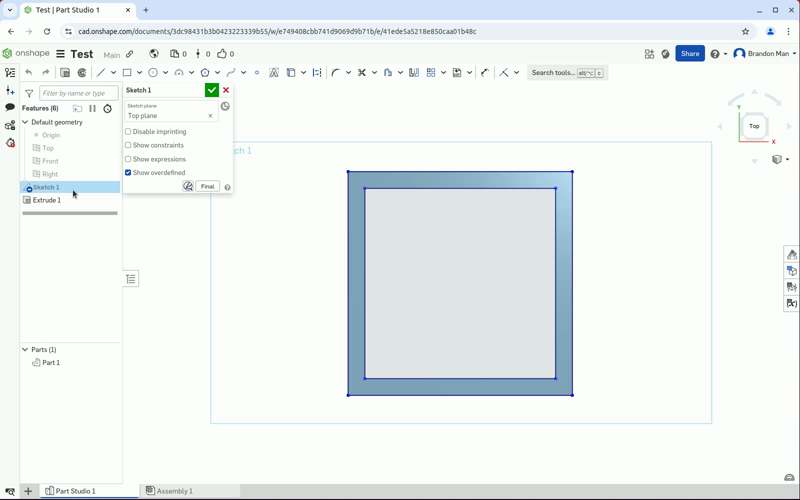
mouse_move(229, 92)
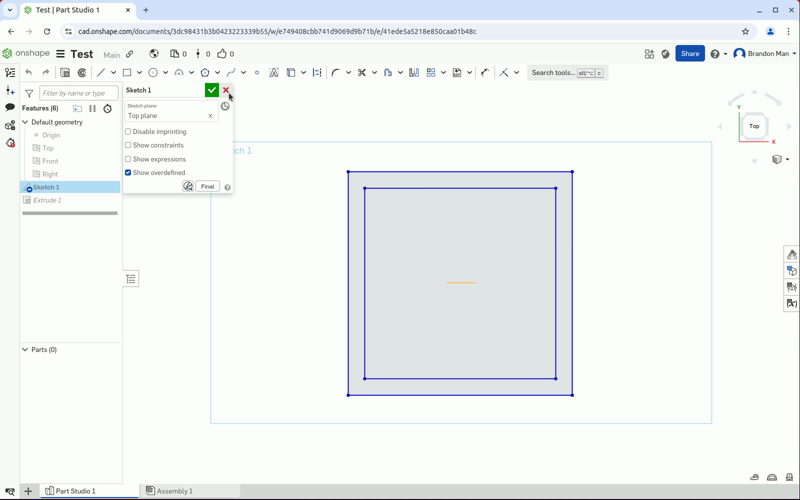
click(229, 92)
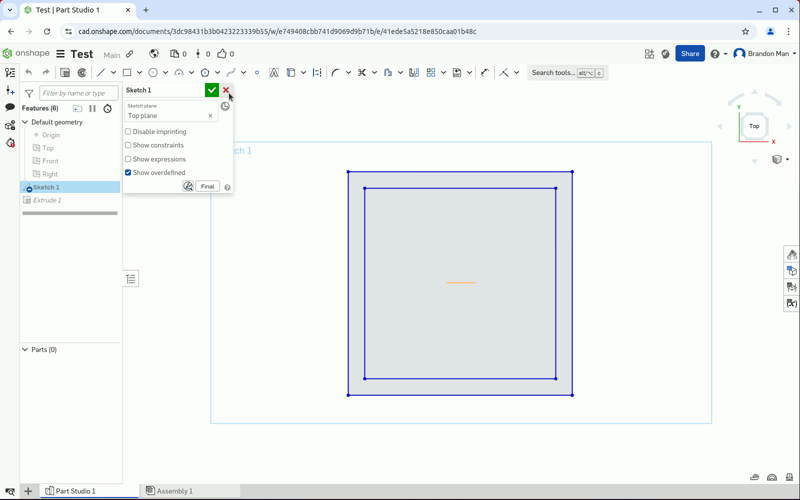
key(shift+s)
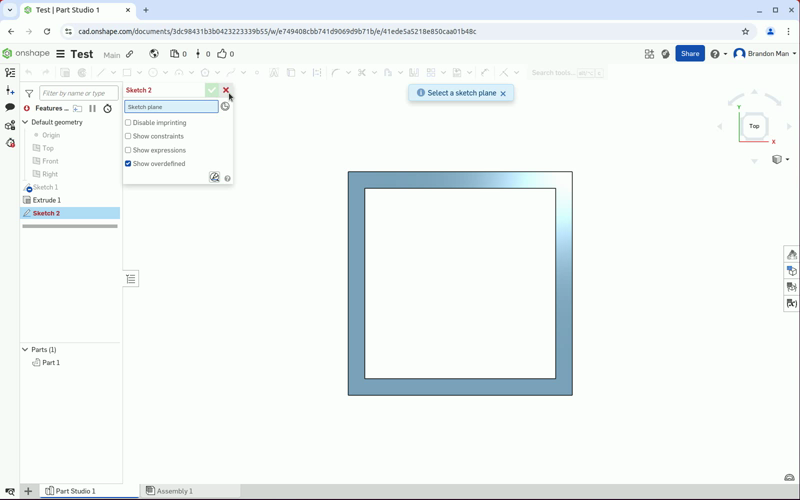
mouse_move(73, 150)
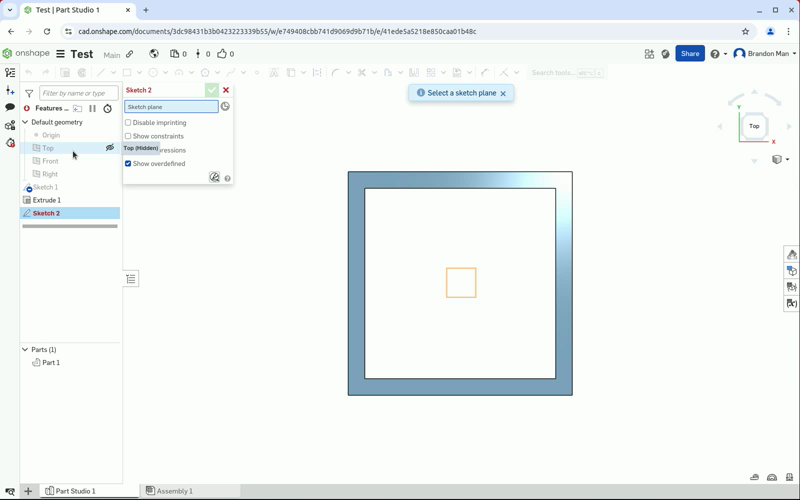
click(73, 150)
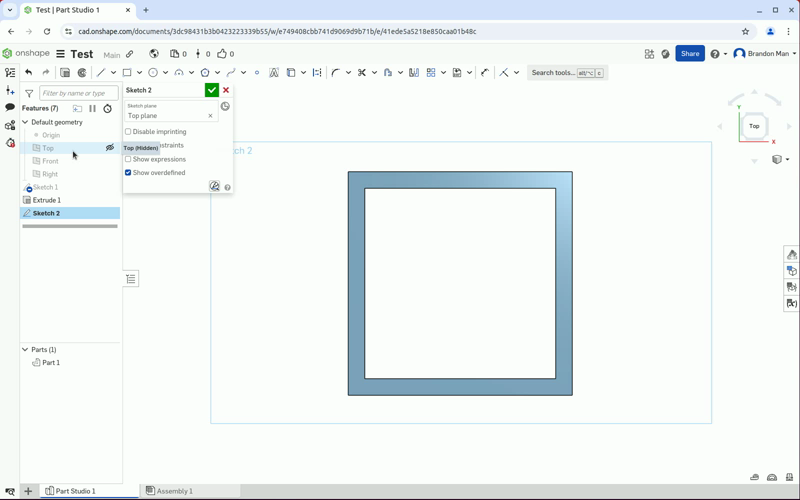
mouse_move(73, 352)
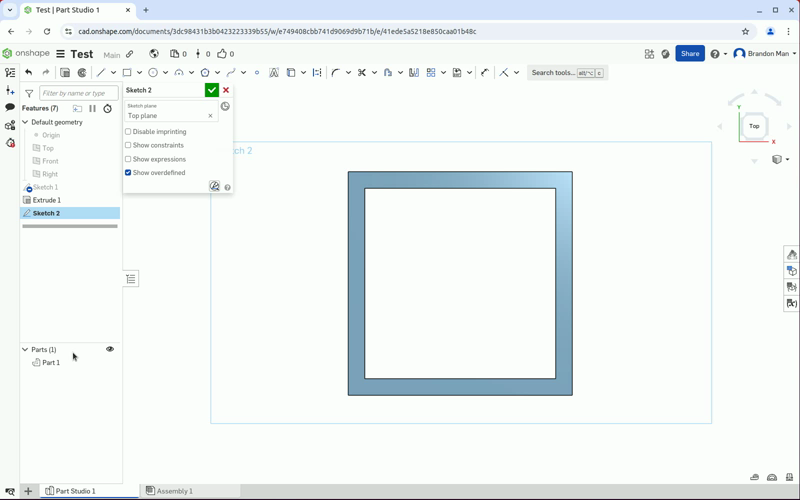
key(y)
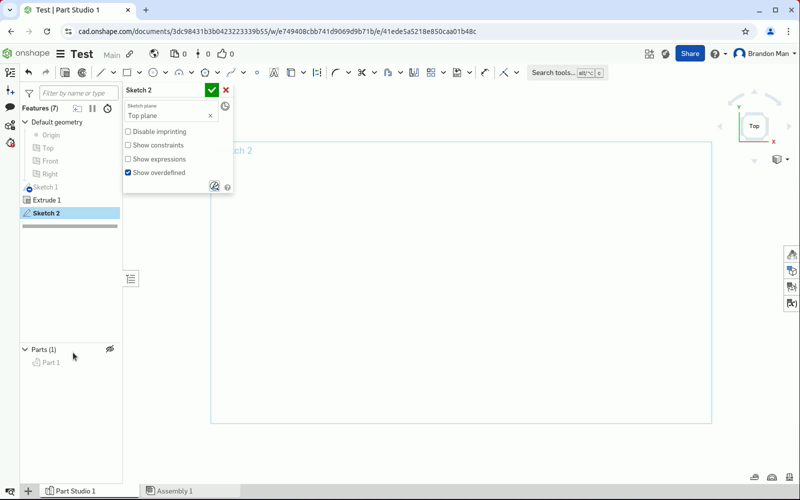
key(l)
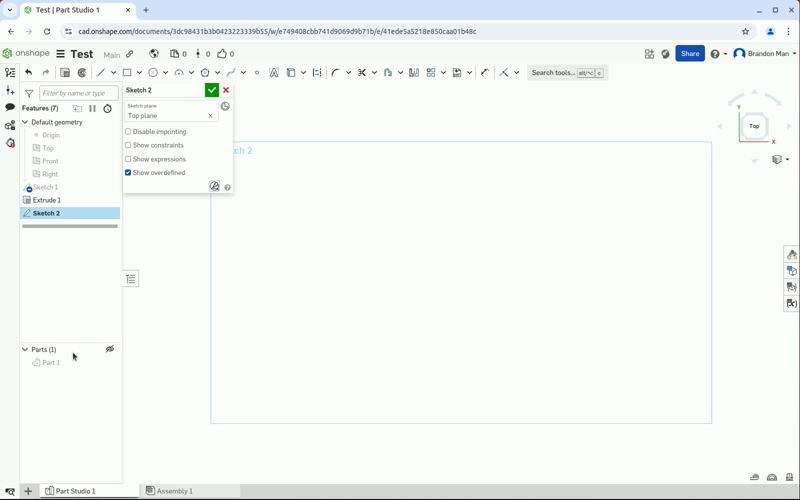
key_down(shift)
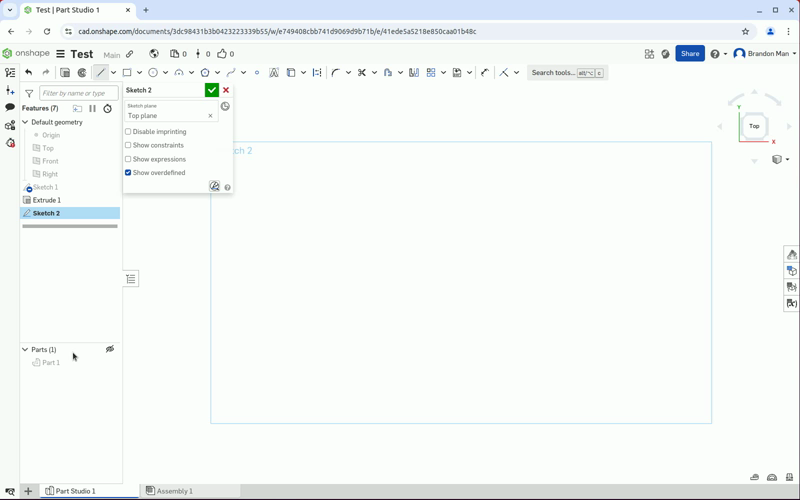
mouse_move(365, 378)
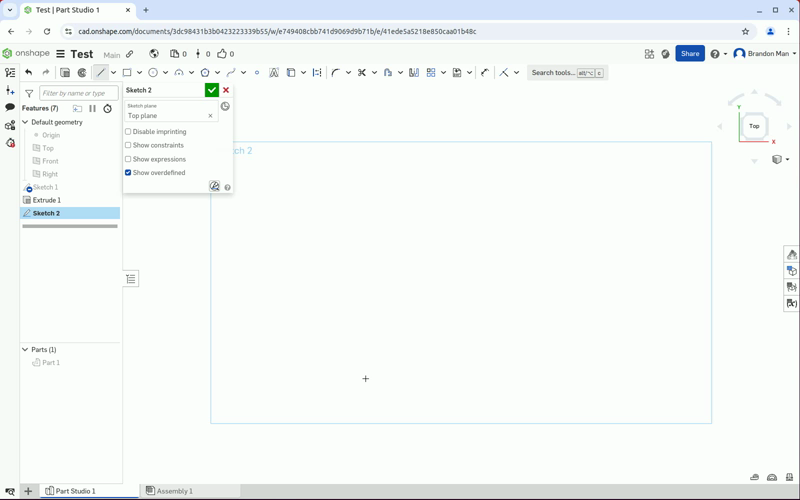
click(365, 378)
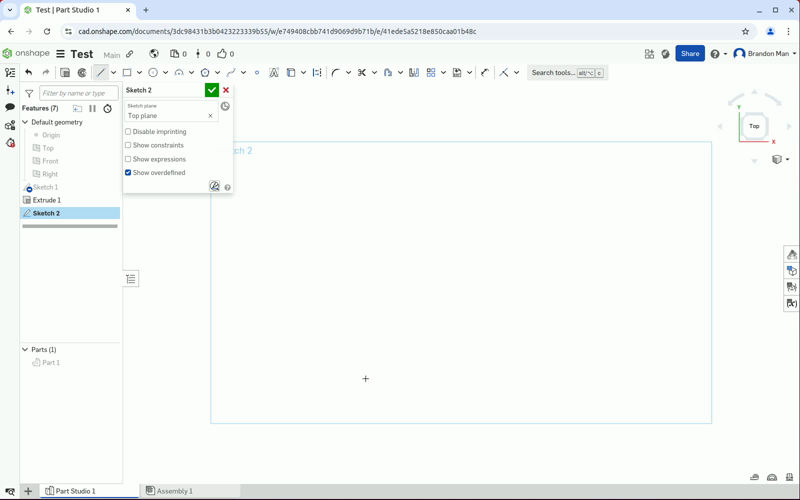
key_up(shift)
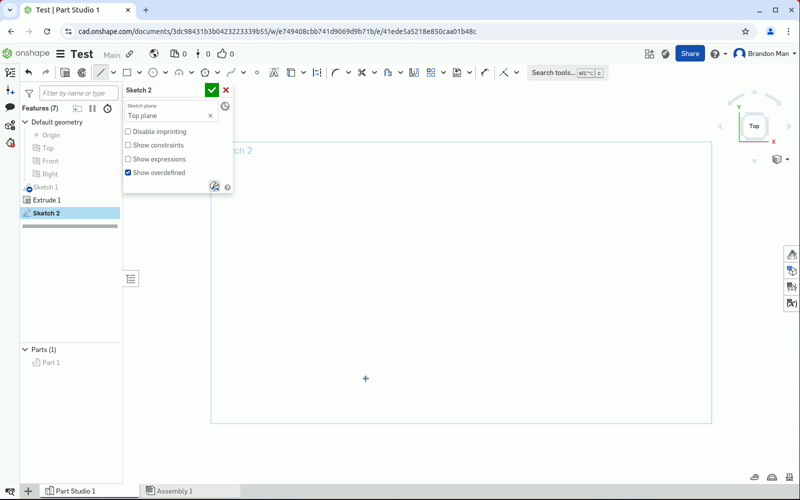
key_down(shift)
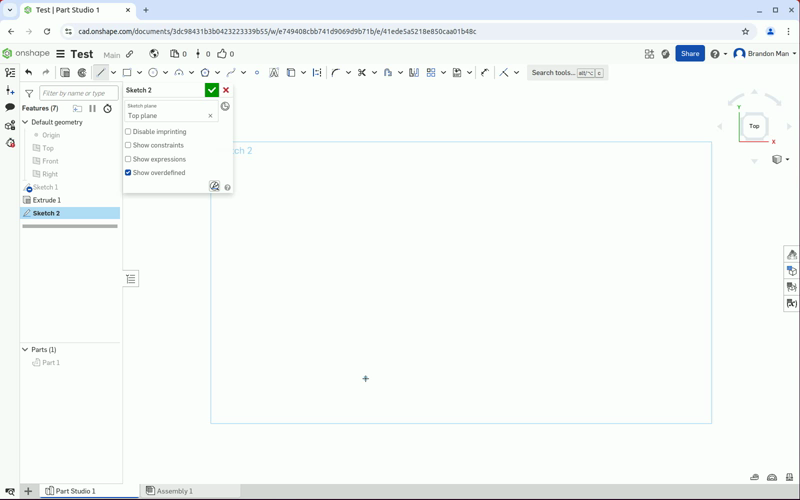
mouse_move(555, 378)
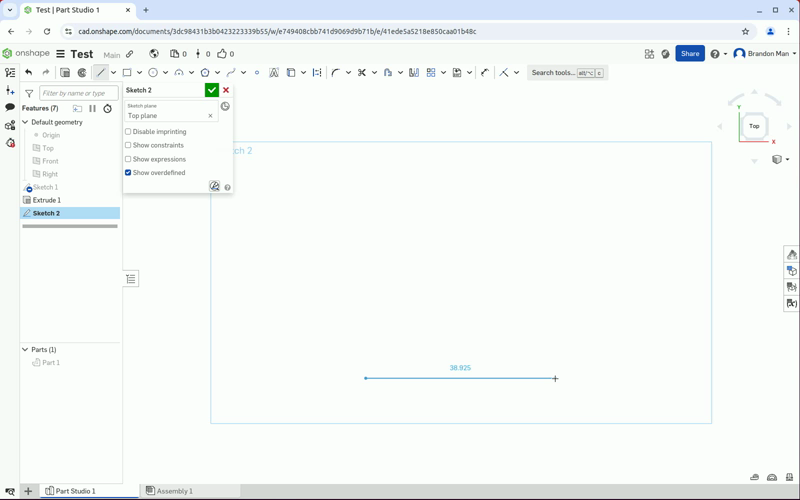
click(555, 378)
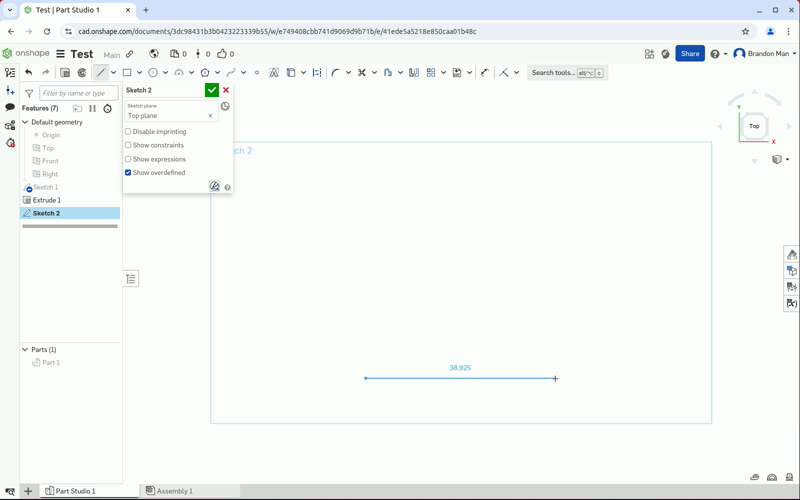
key_up(shift)
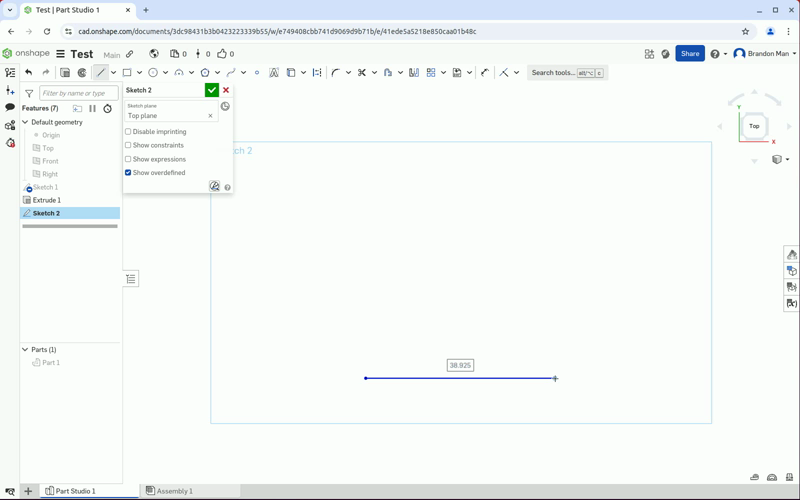
key_down(shift)
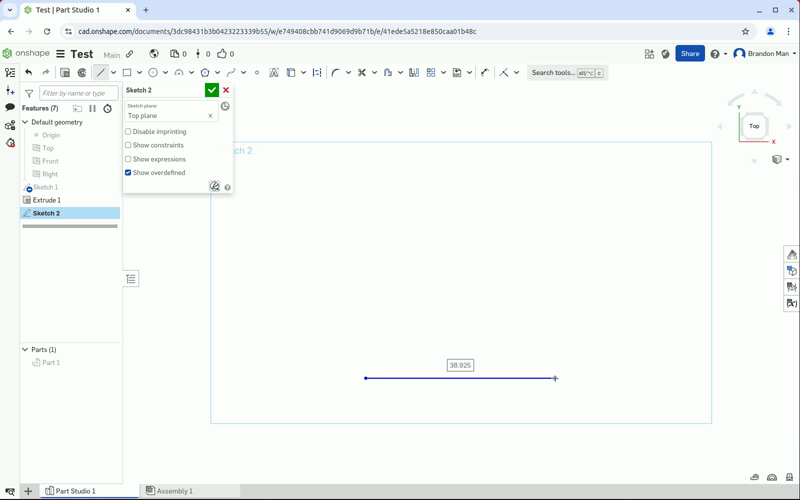
mouse_move(555, 188)
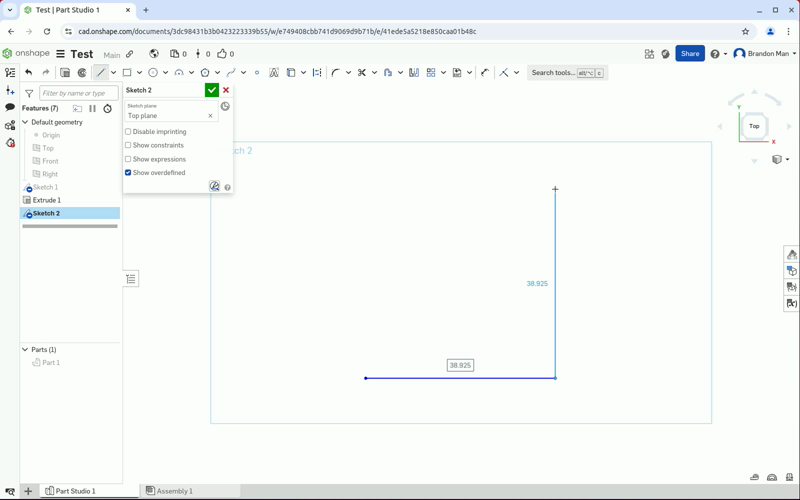
click(555, 188)
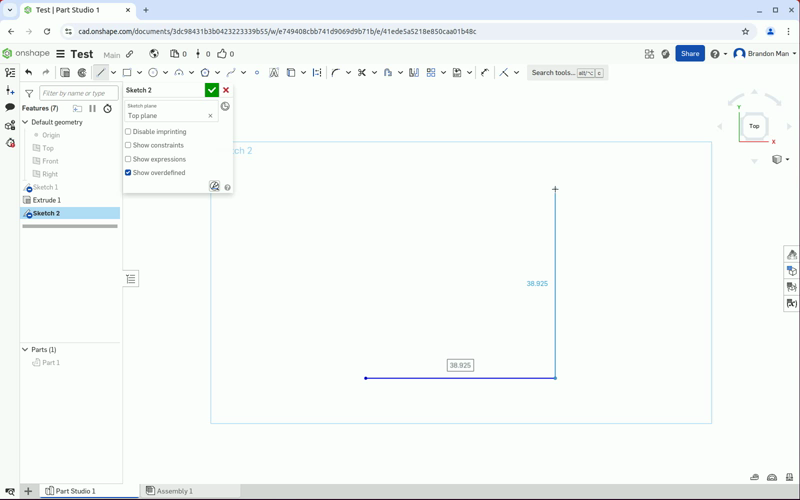
key_up(shift)
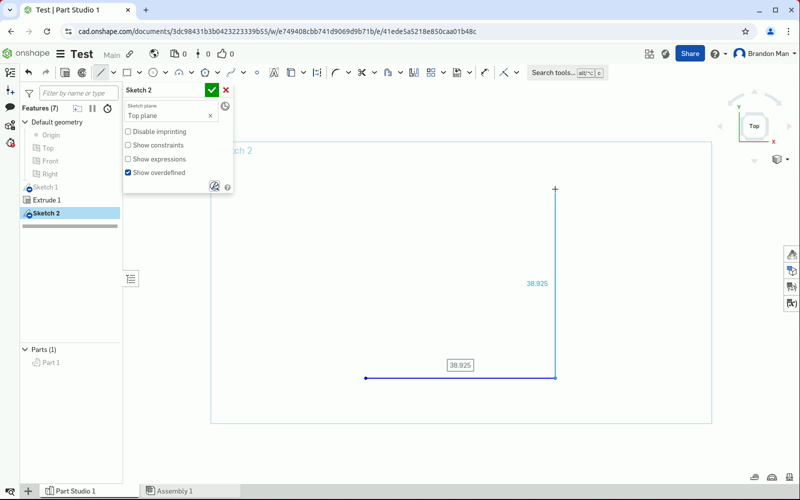
key_down(shift)
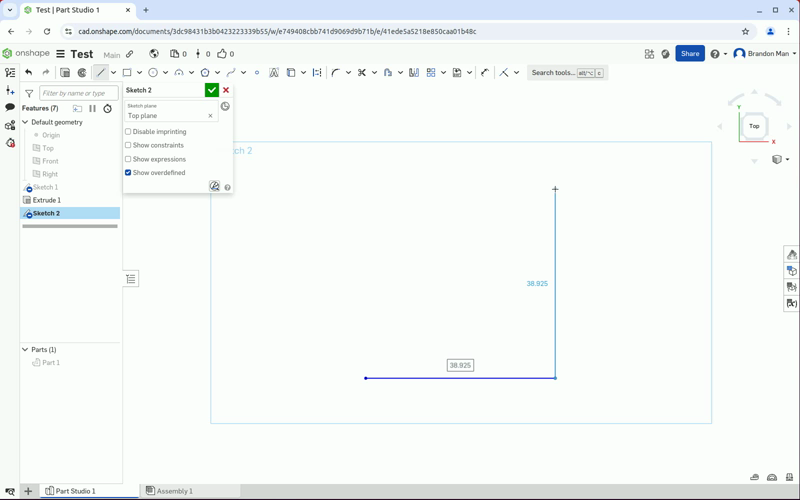
mouse_move(365, 188)
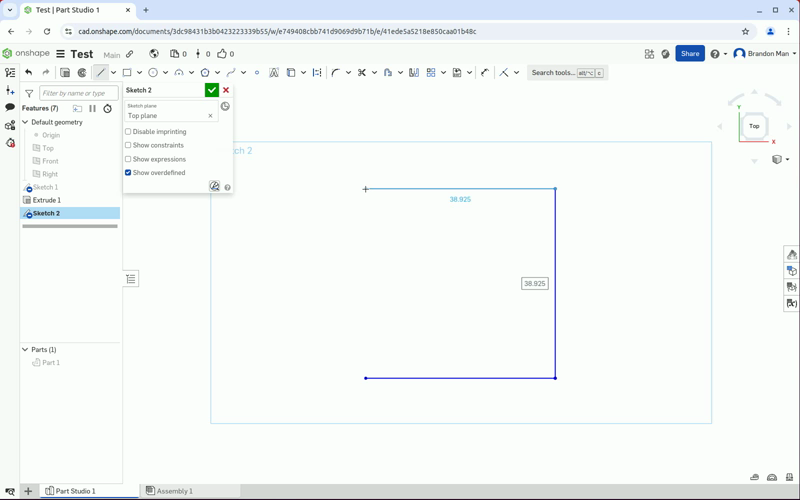
click(365, 188)
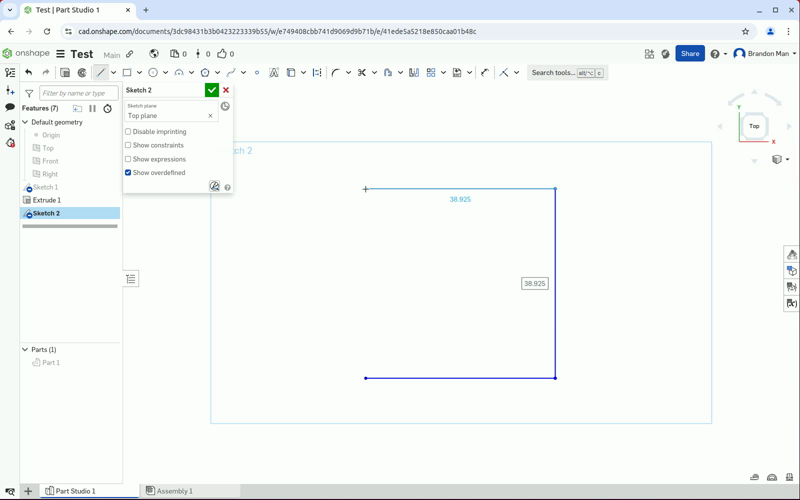
key_up(shift)
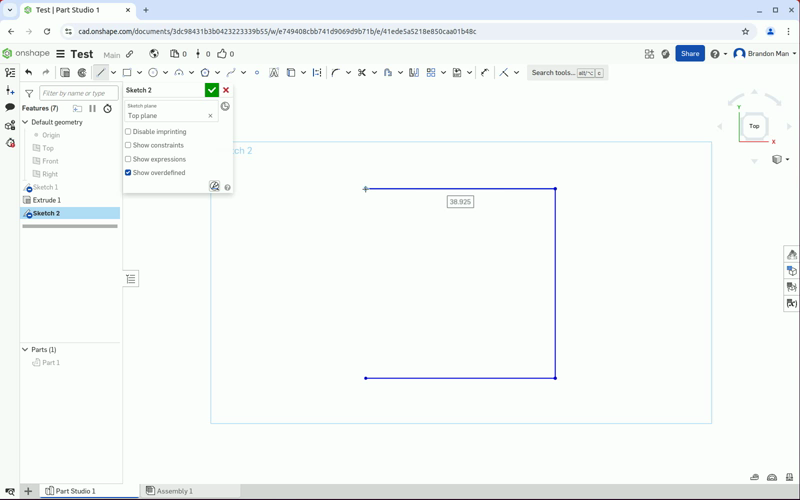
key_down(shift)
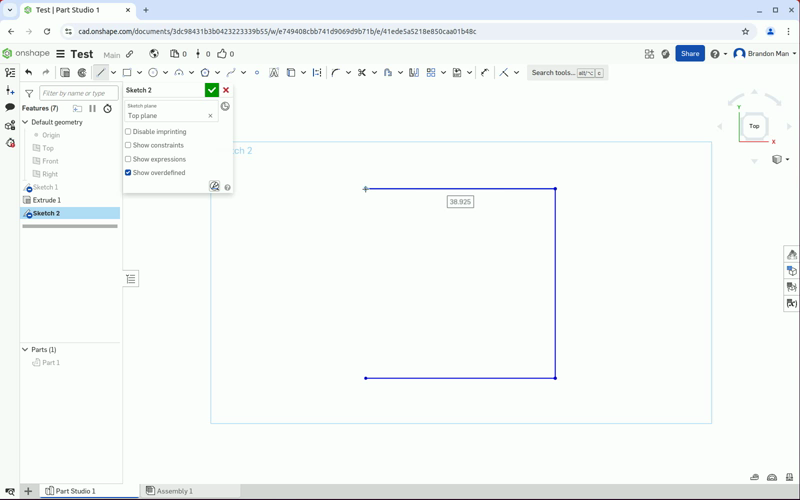
mouse_move(365, 378)
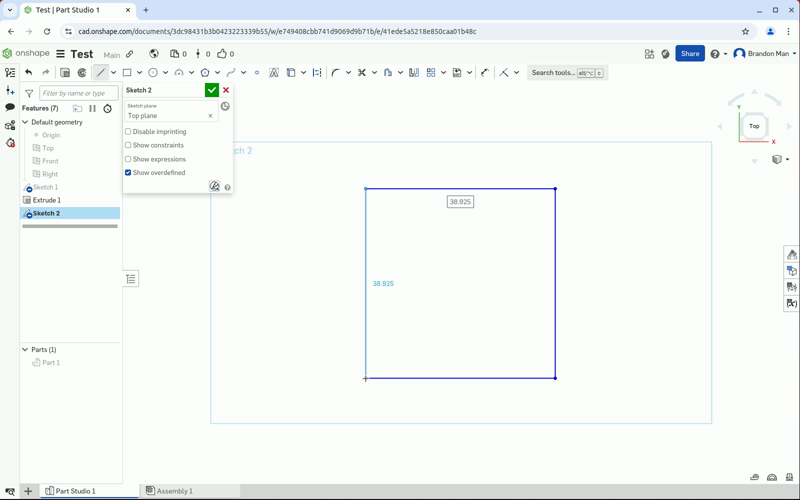
key_up(shift)
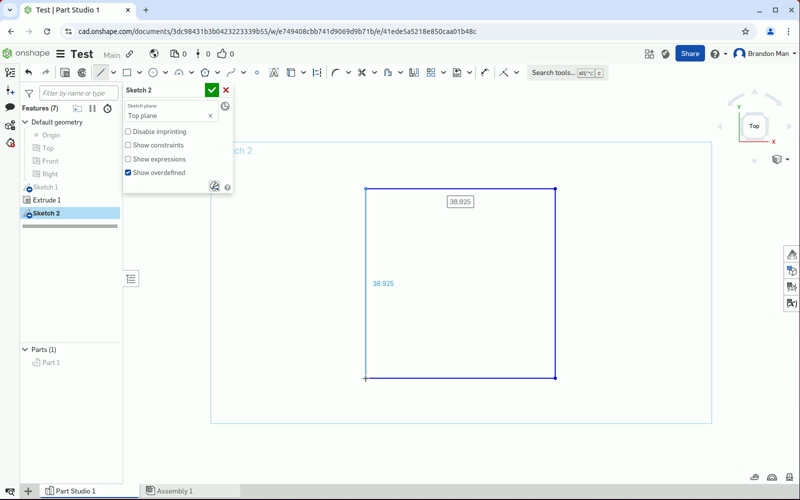
click(365, 378)
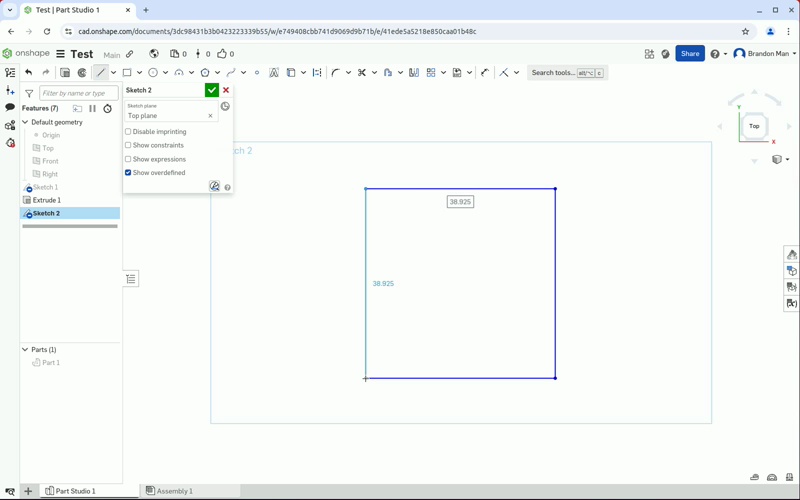
key(esc)
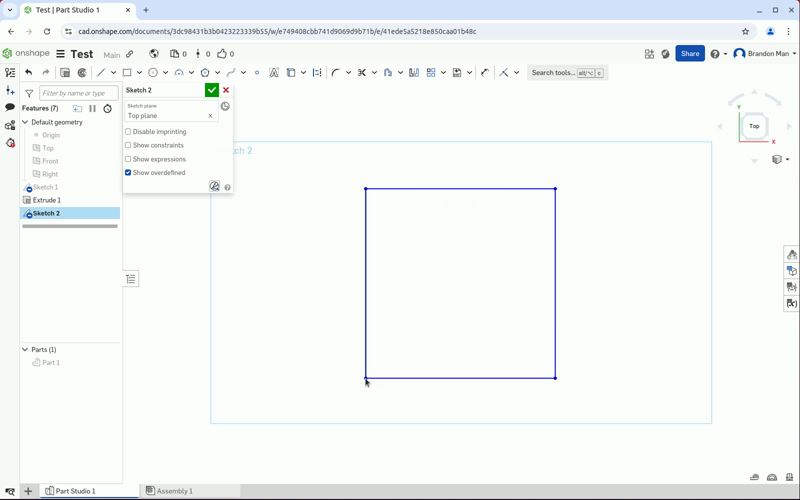
mouse_move(477, 233)
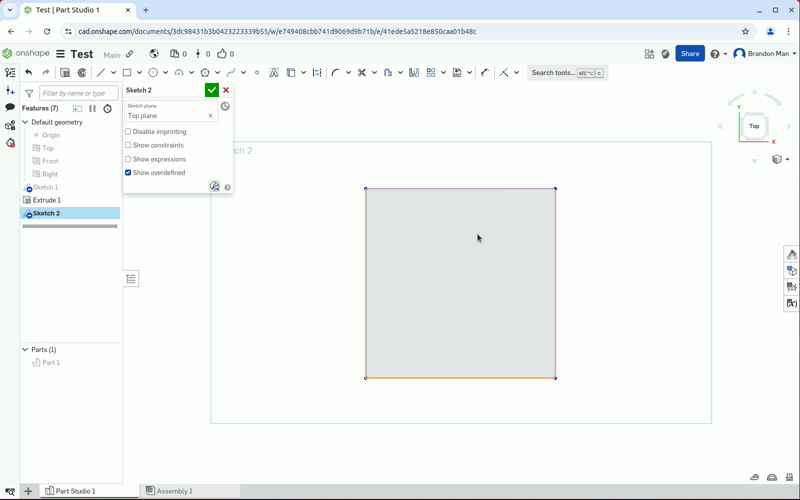
click(477, 233)
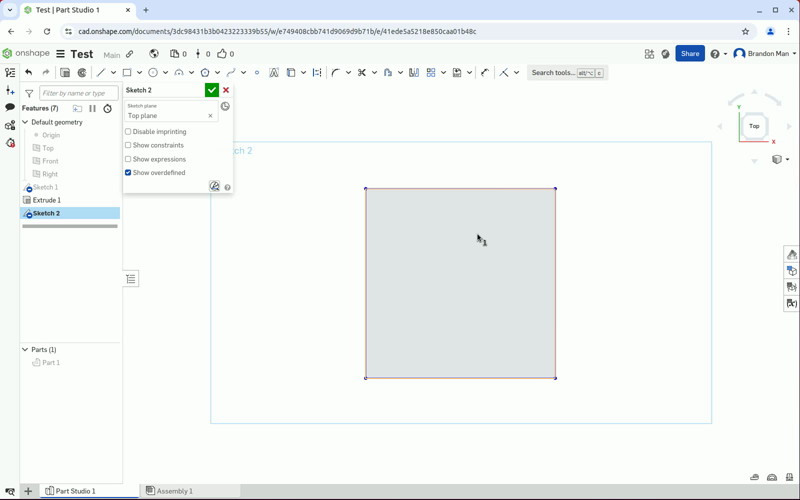
mouse_move(73, 352)
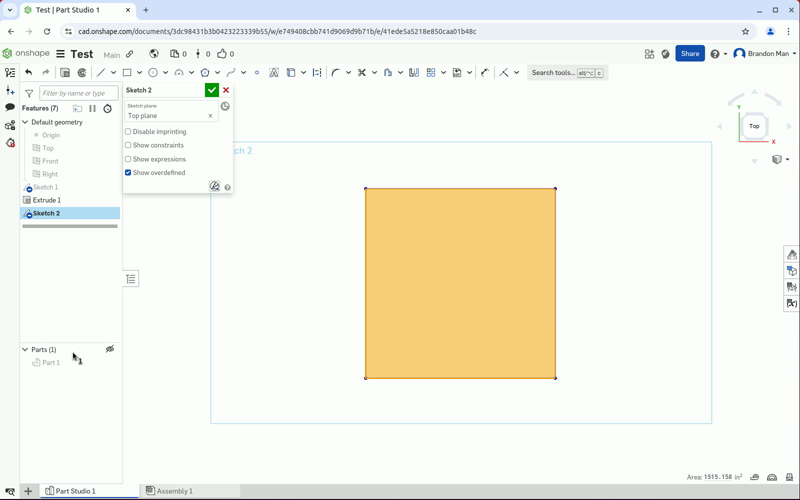
key(shift+y)
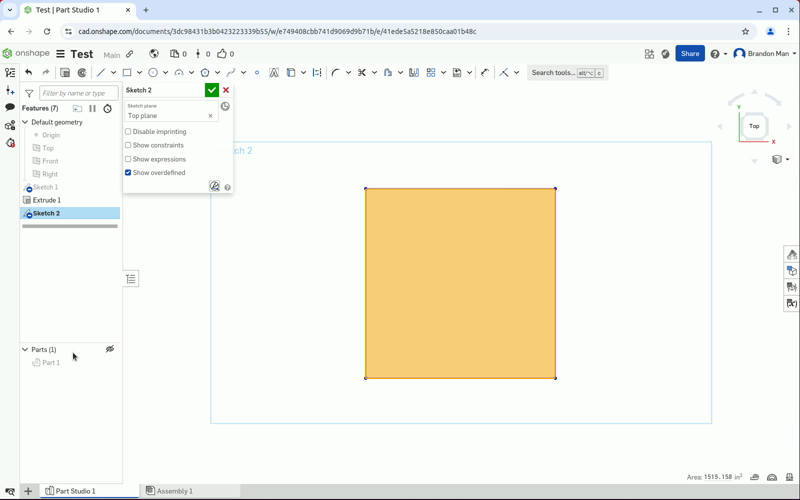
key(shift+e)
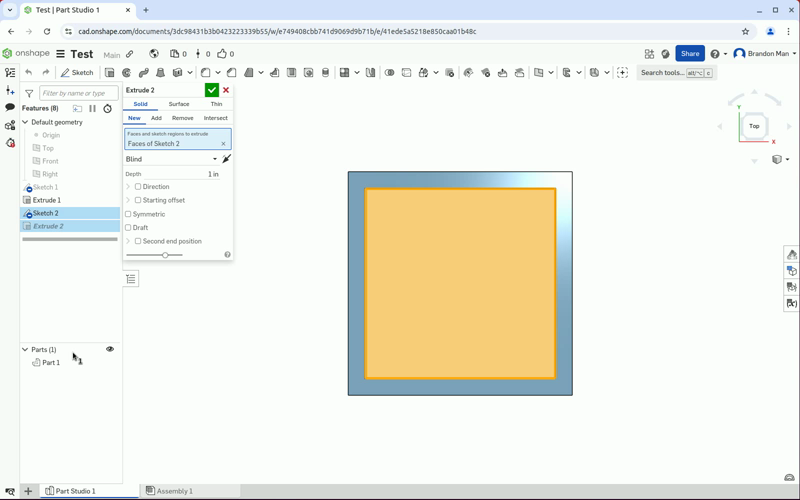
mouse_move(143, 106)
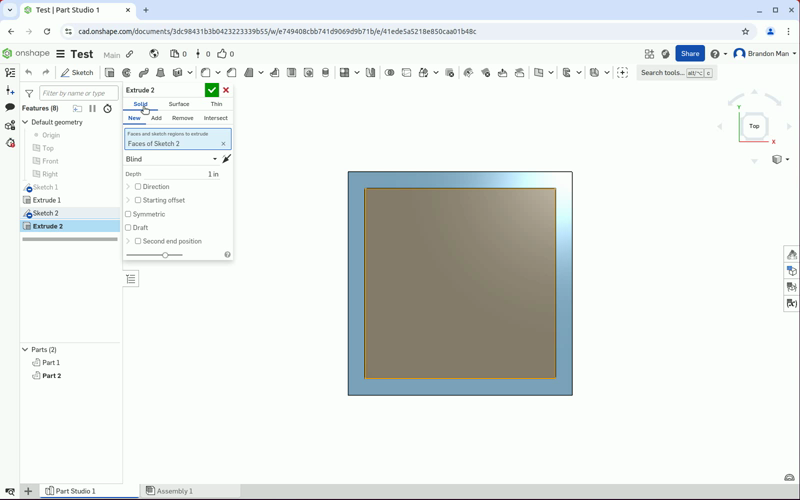
click(143, 106)
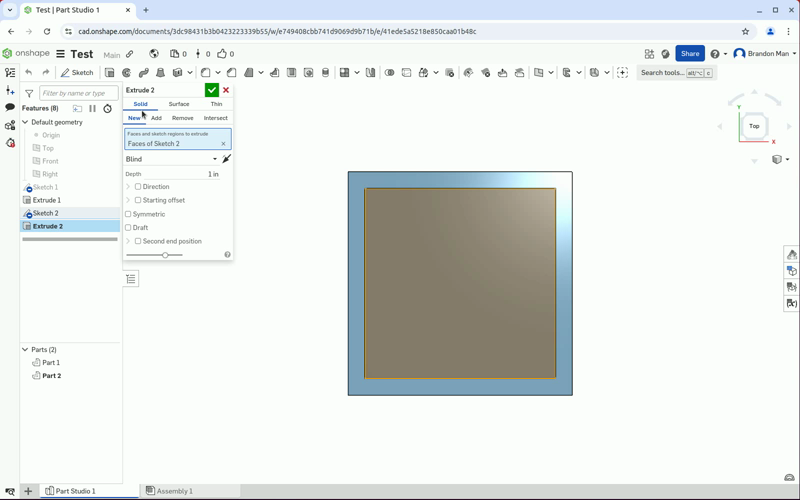
mouse_move(137, 120)
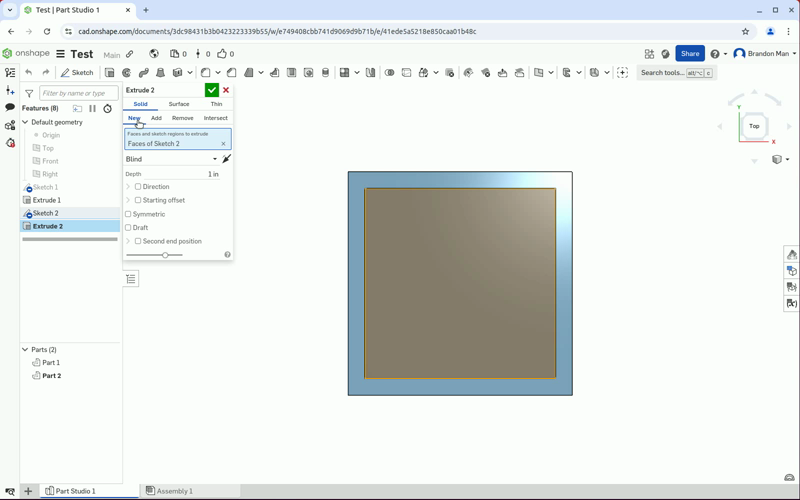
click(137, 120)
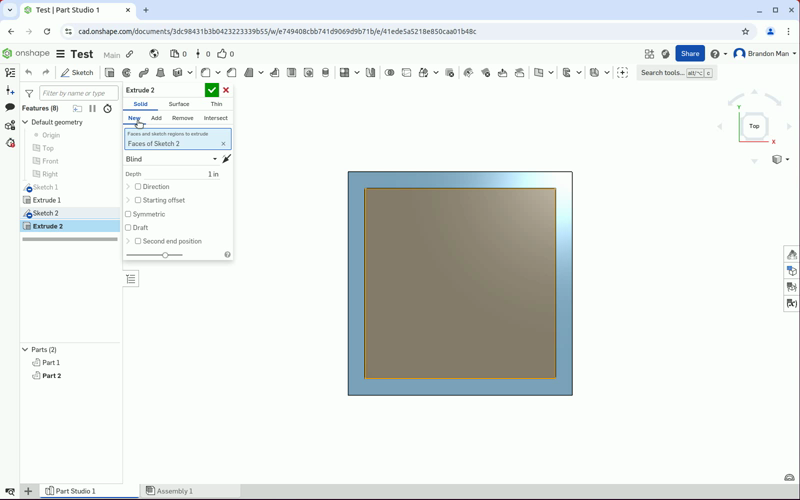
key(tab, 4)
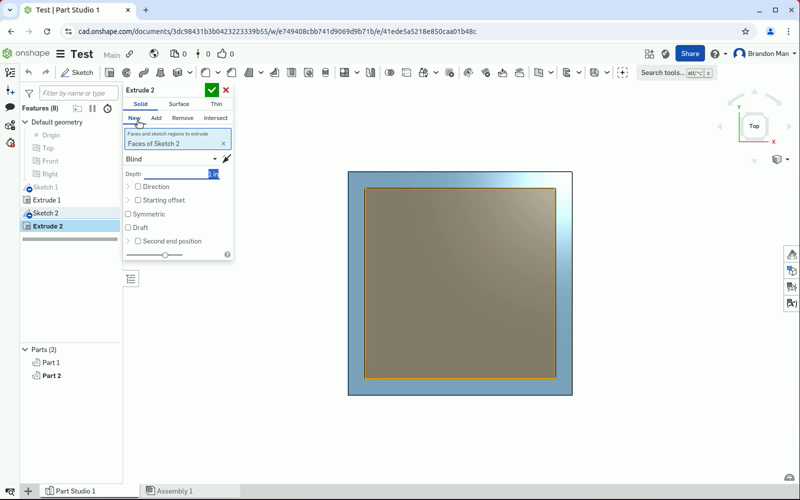
text(8.666)
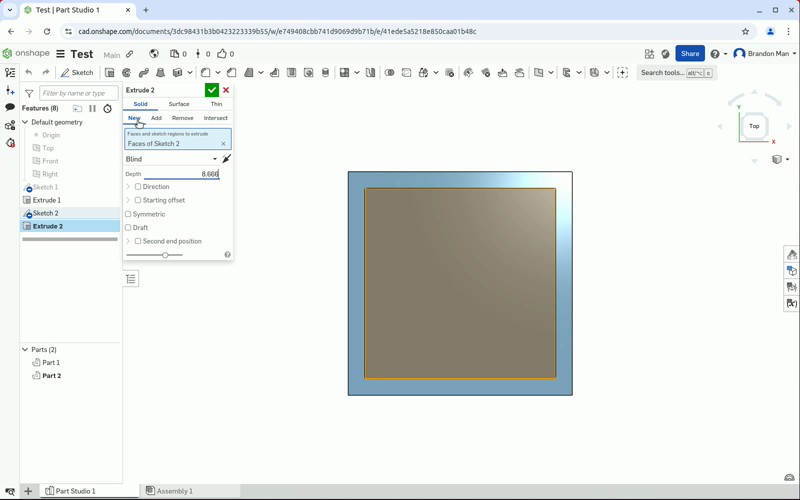
key(enter)
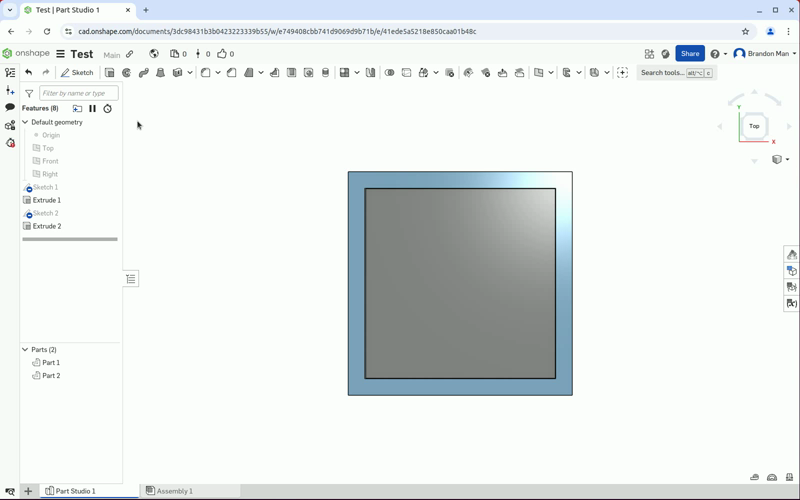
key(shift+h)
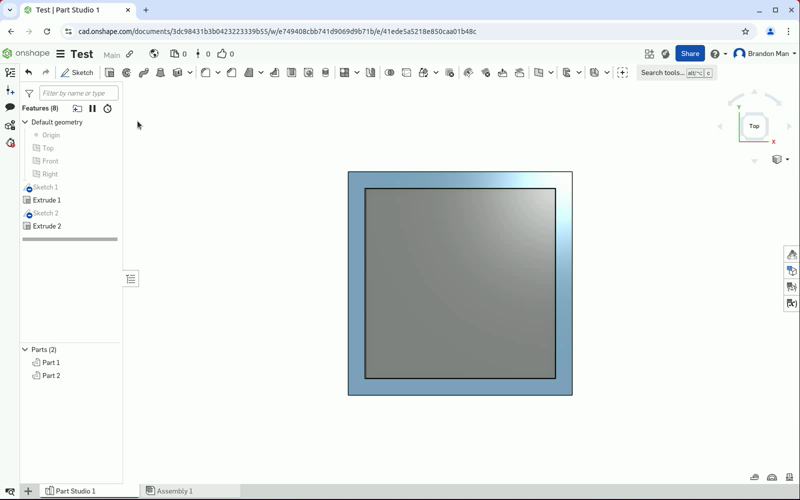
key(shift+h)
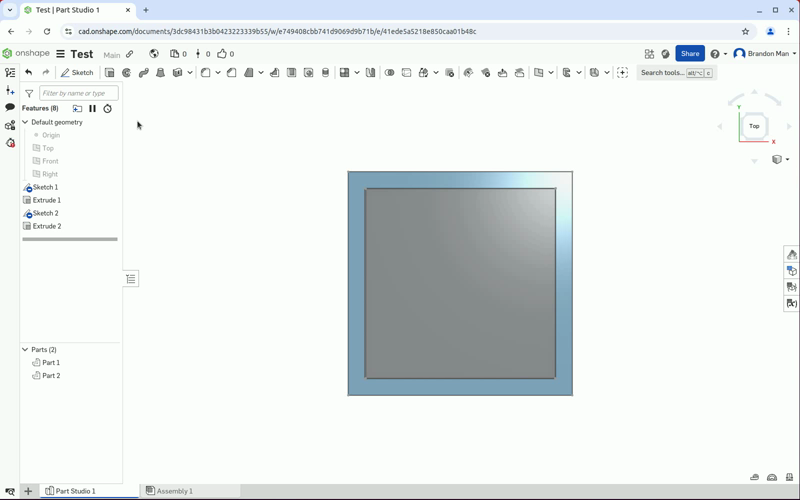
key(shift+7)
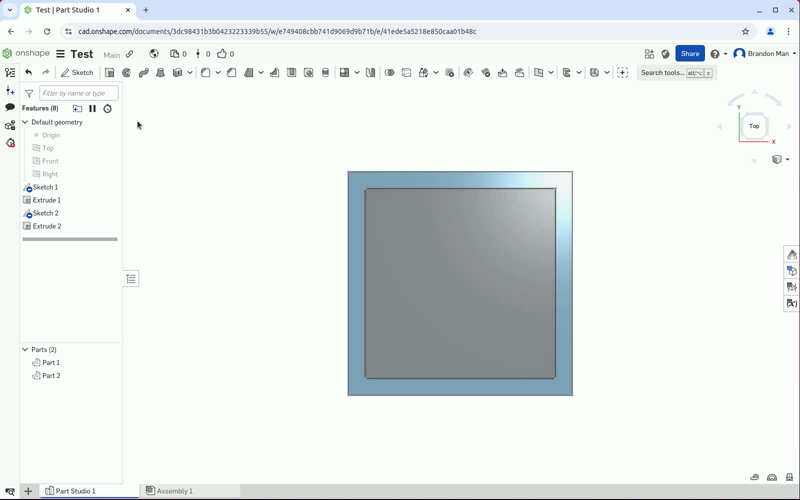
key(up, 3)
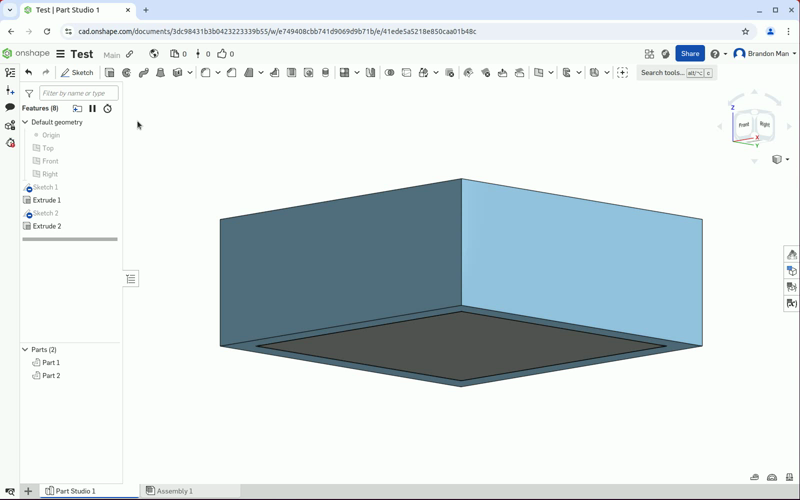
key(left, 3)
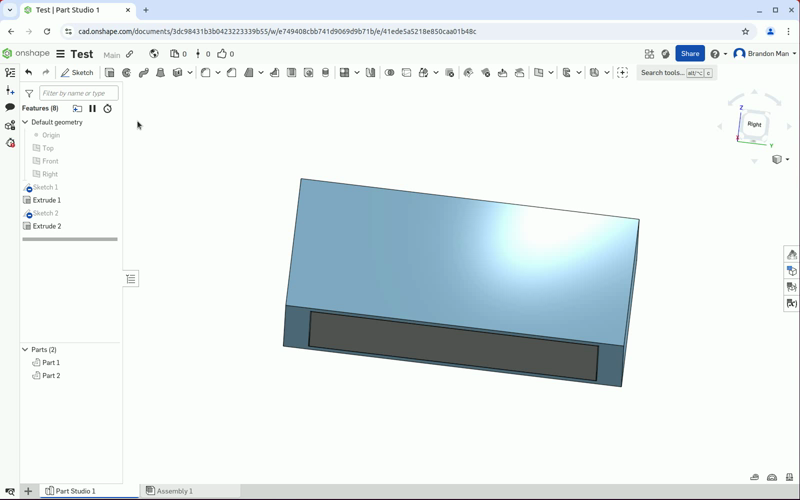
key(right, 3)
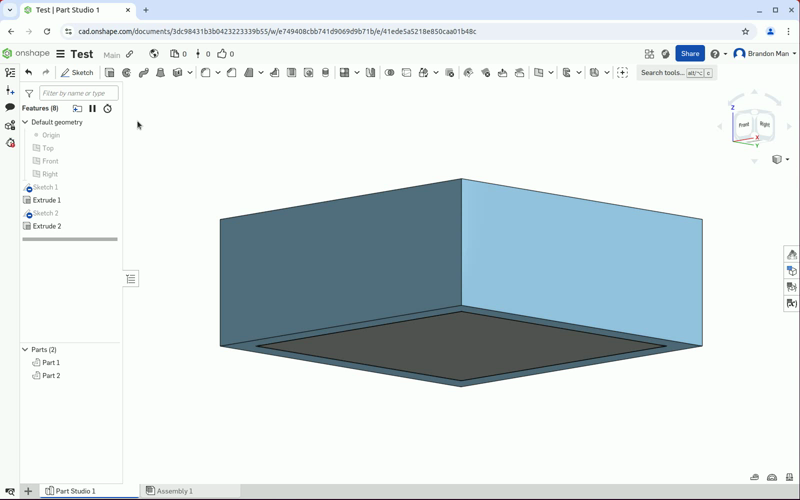
key(down, 3)
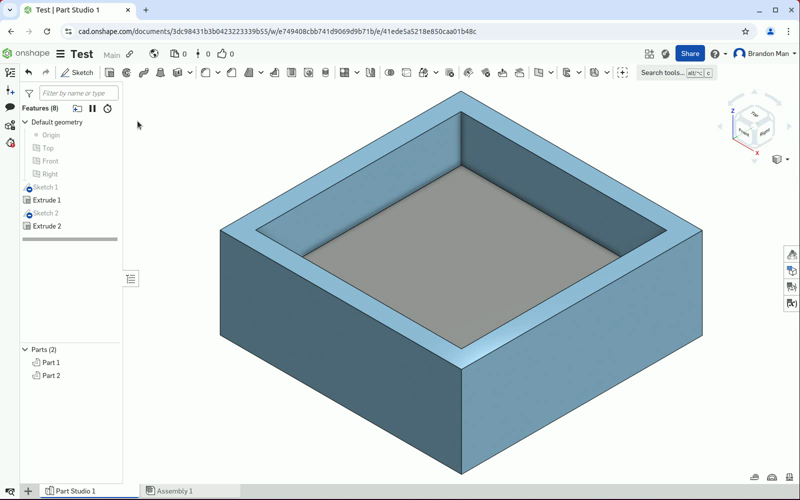
mouse_move(73, 189)
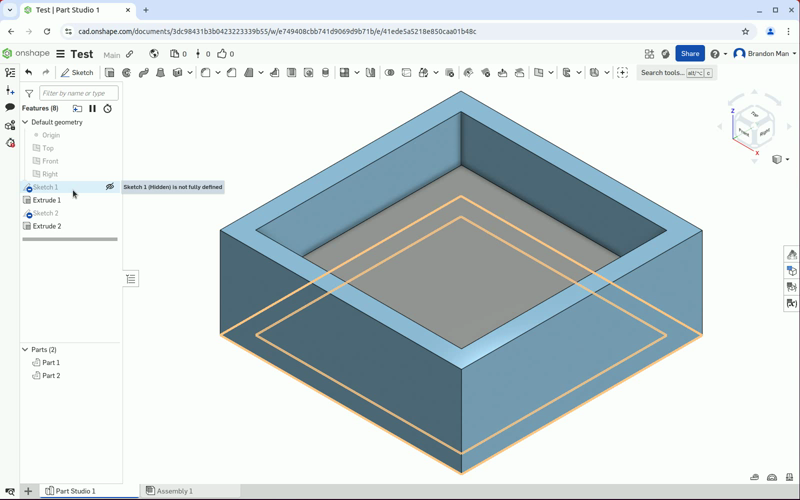
click(73, 189)